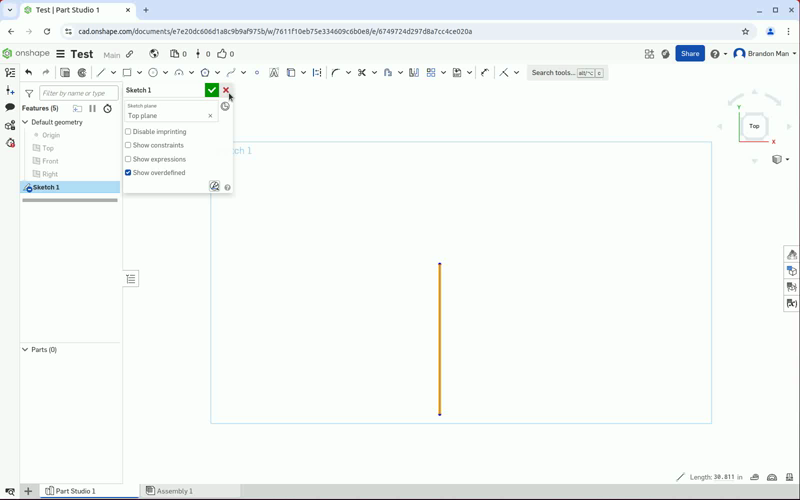
key(shift+h)
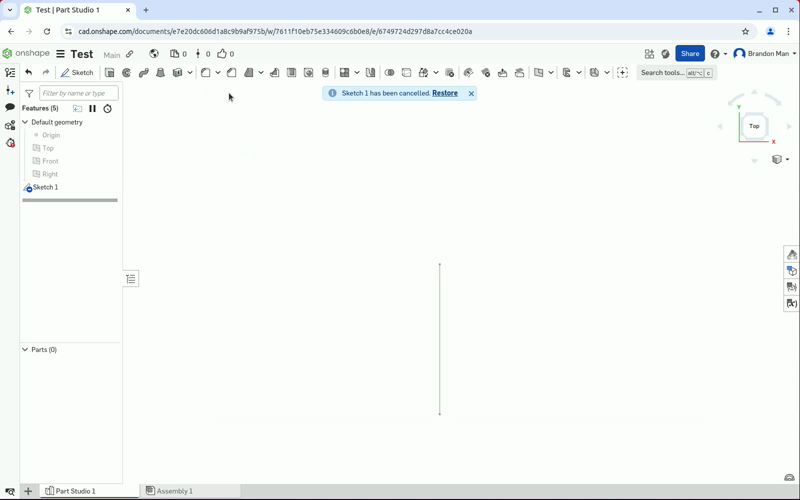
key(shift+s)
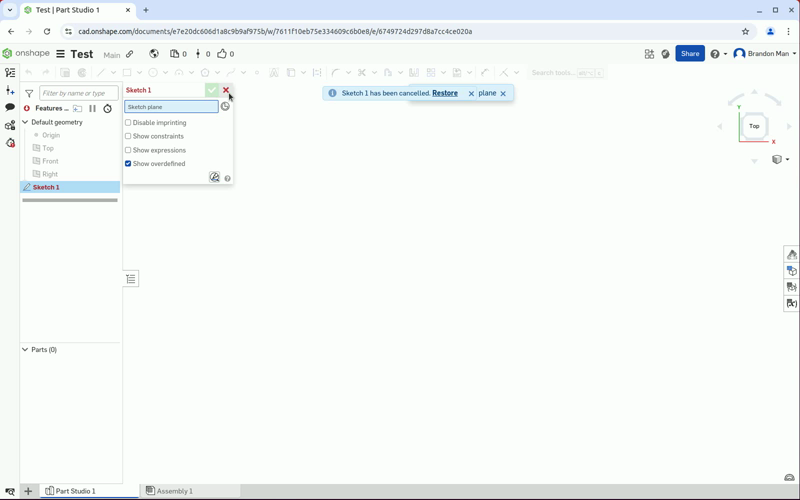
mouse_move(73, 150)
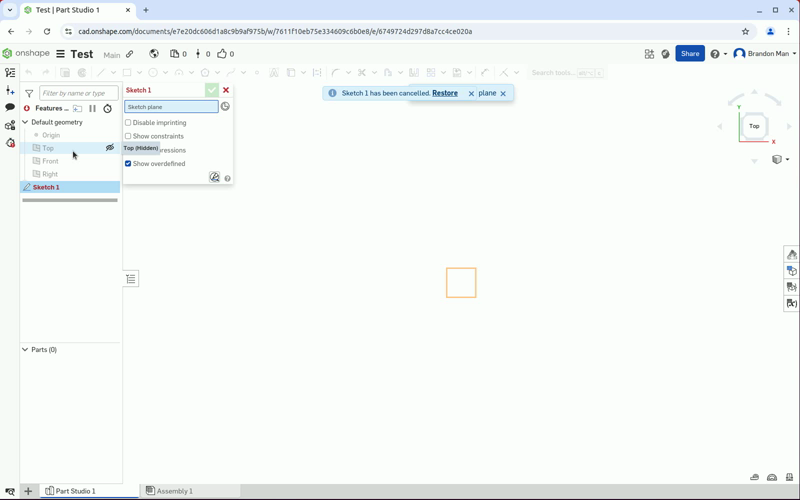
click(73, 150)
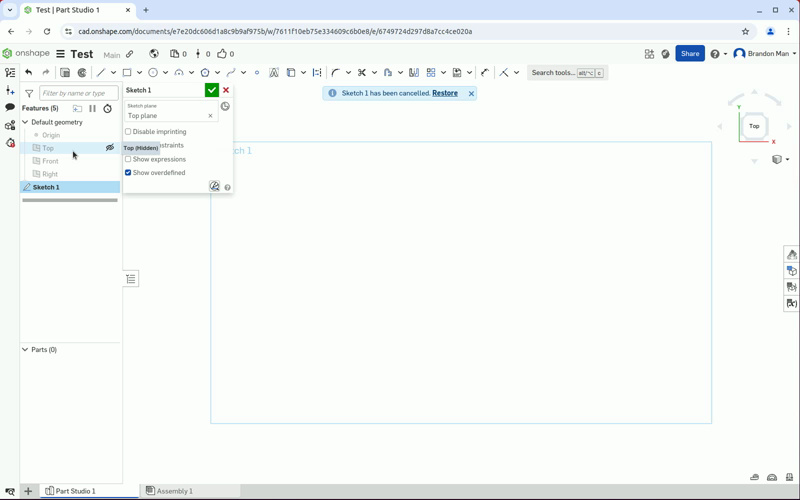
mouse_move(73, 352)
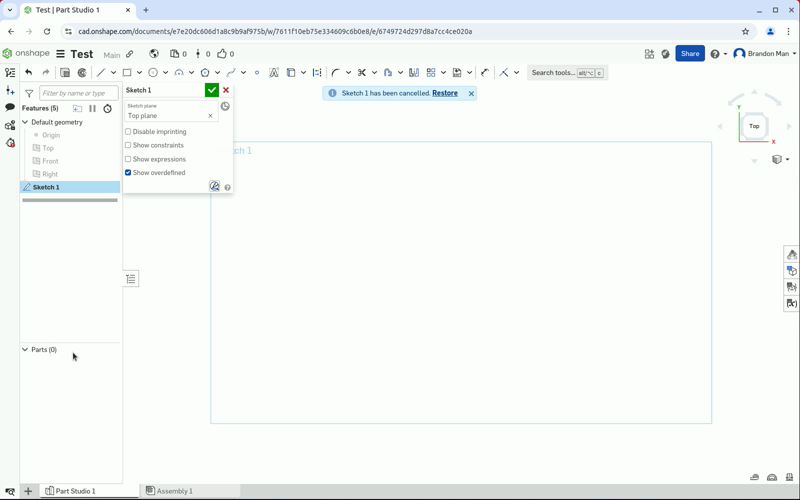
key(y)
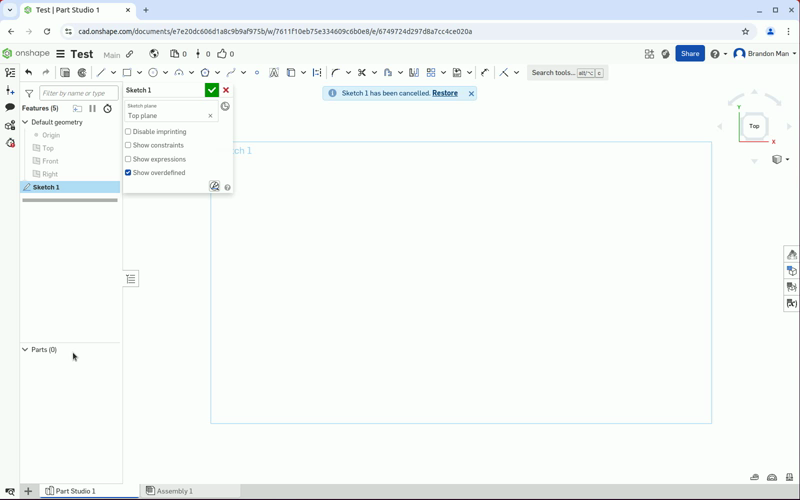
key(l)
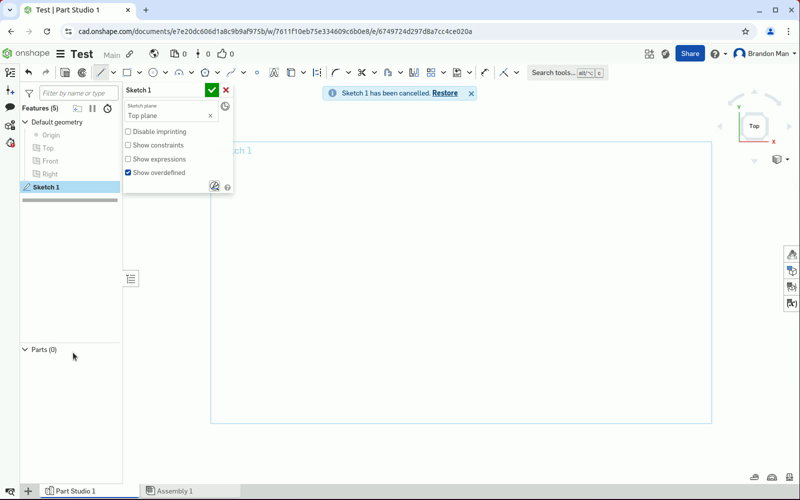
key_down(shift)
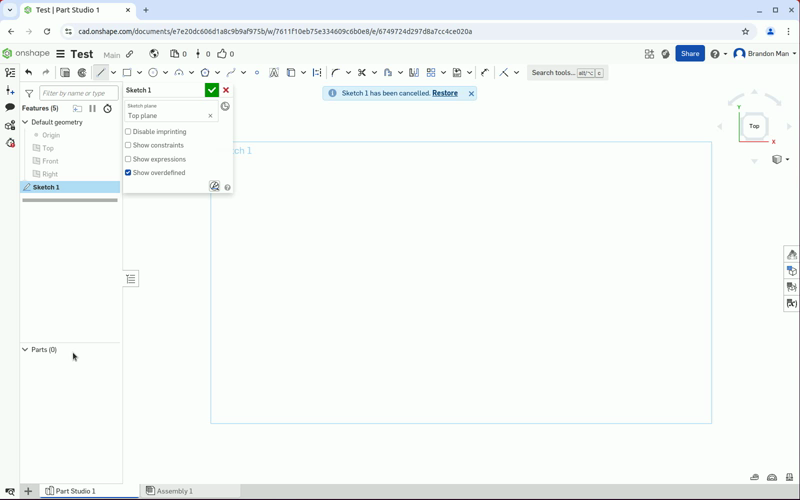
mouse_move(460, 282)
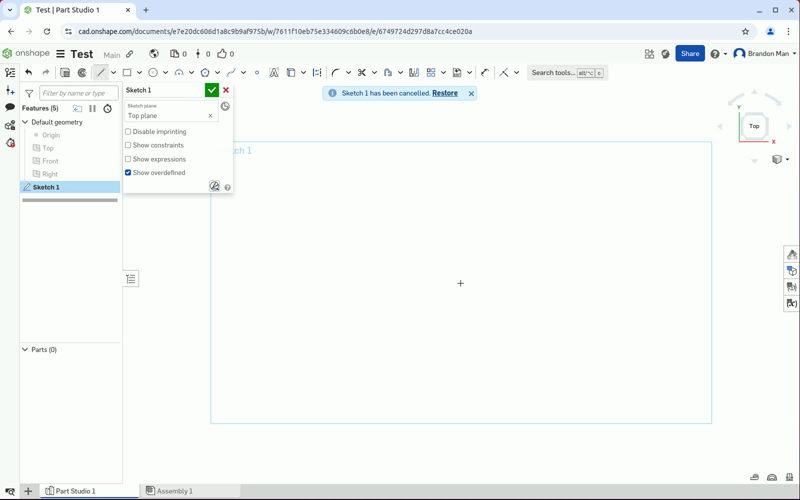
click(460, 282)
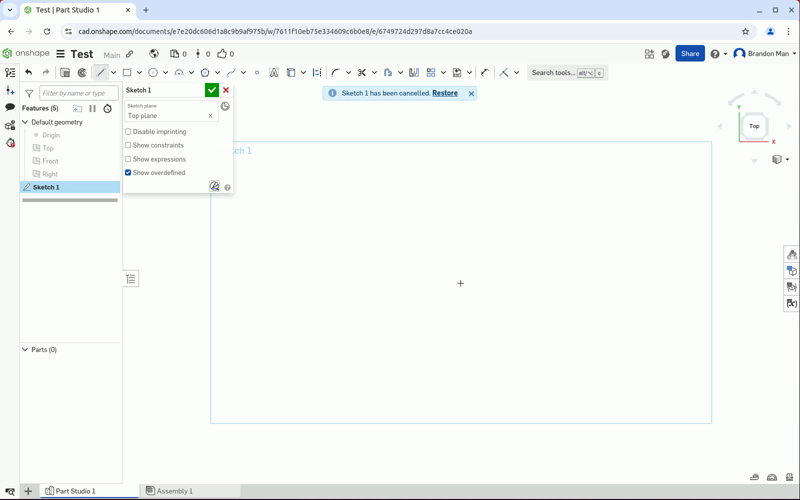
key_up(shift)
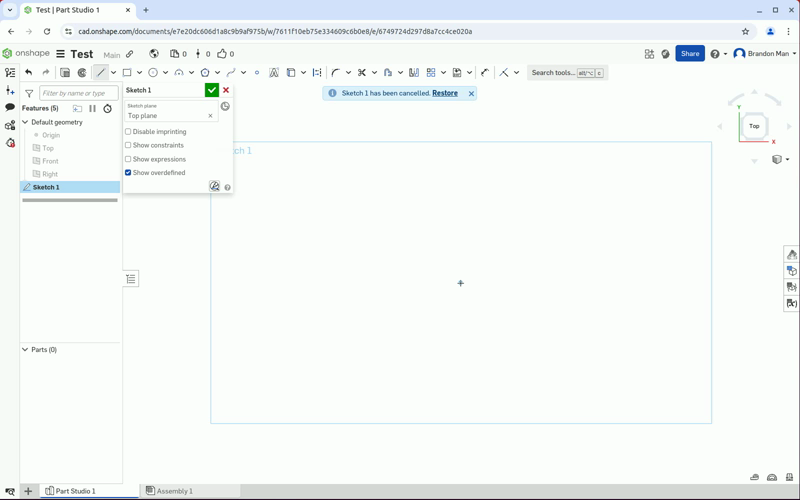
key_down(shift)
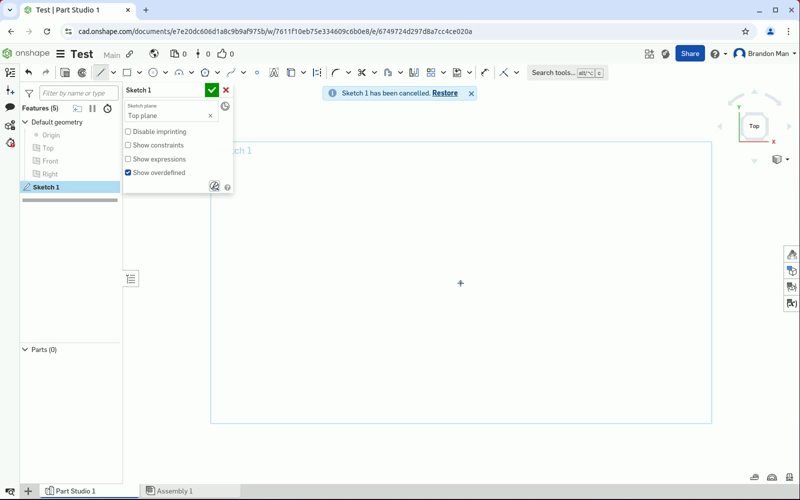
mouse_move(573, 282)
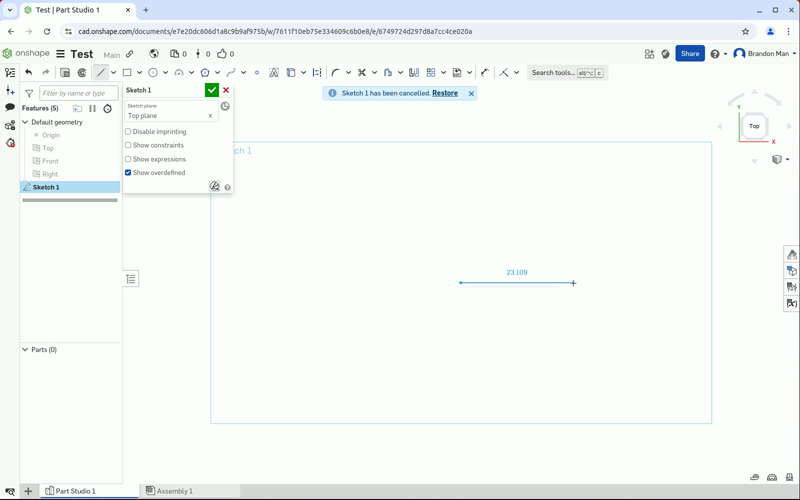
click(573, 282)
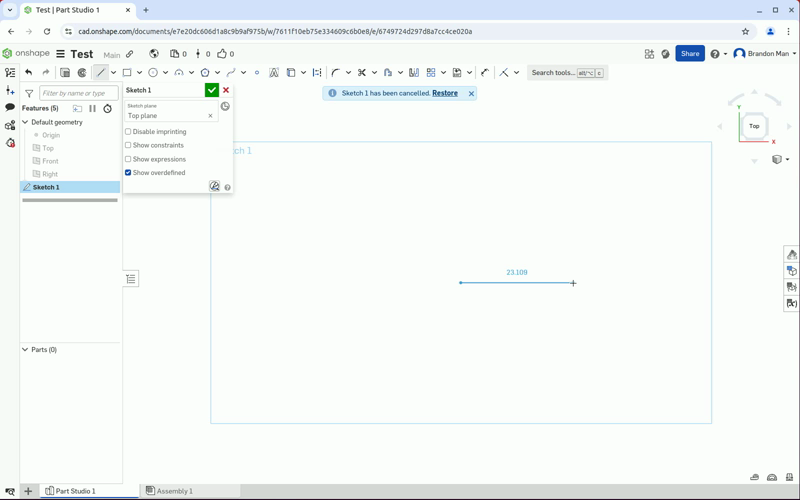
key_up(shift)
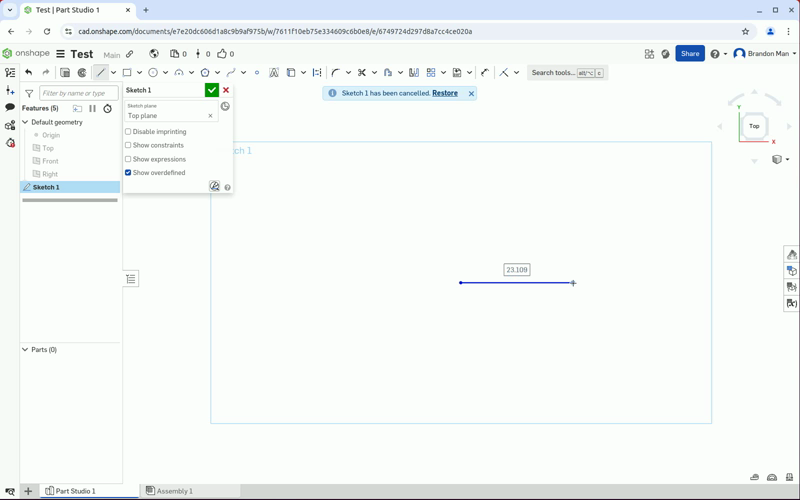
key_down(shift)
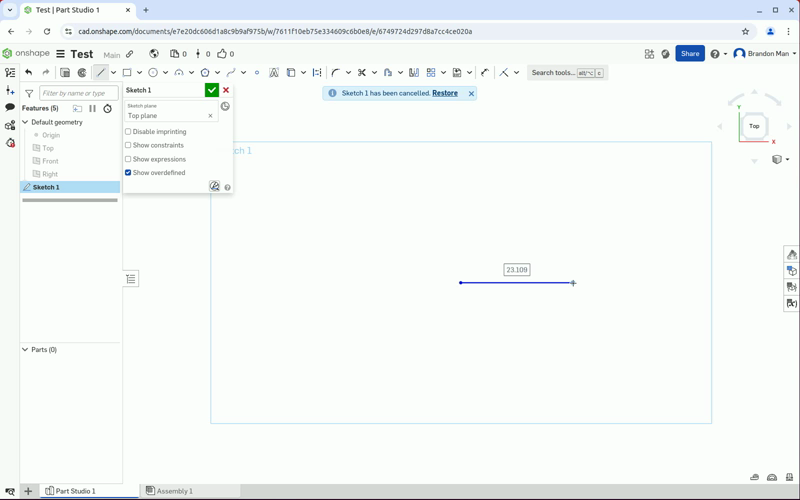
mouse_move(573, 170)
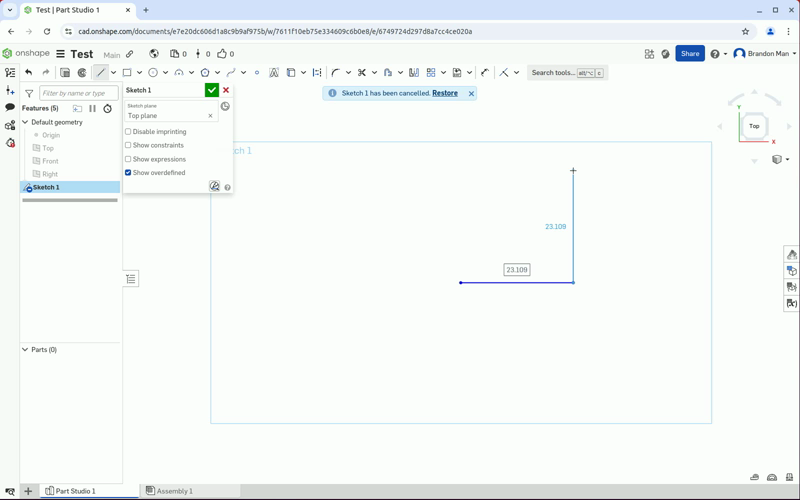
click(573, 170)
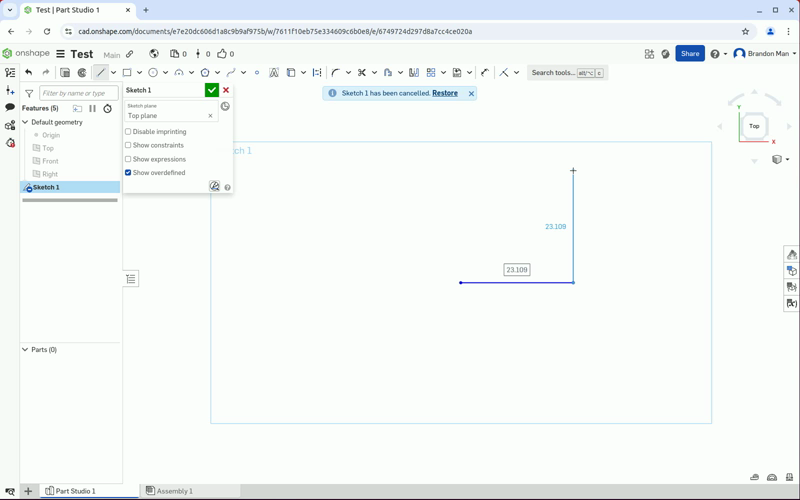
key_up(shift)
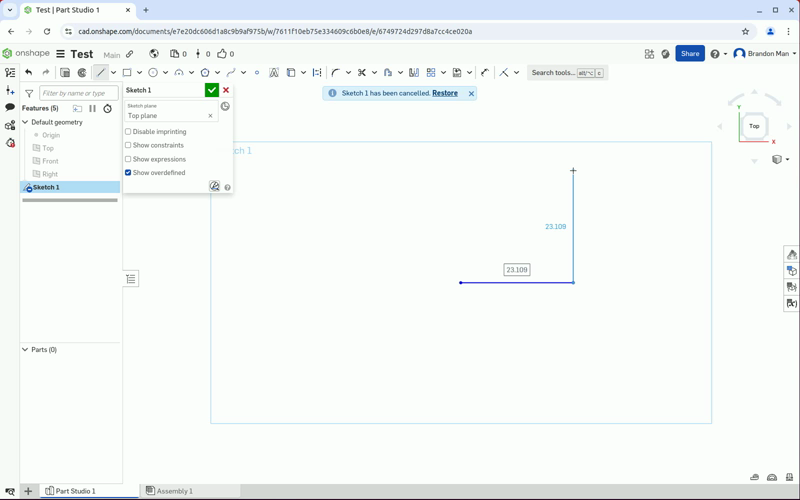
key_down(shift)
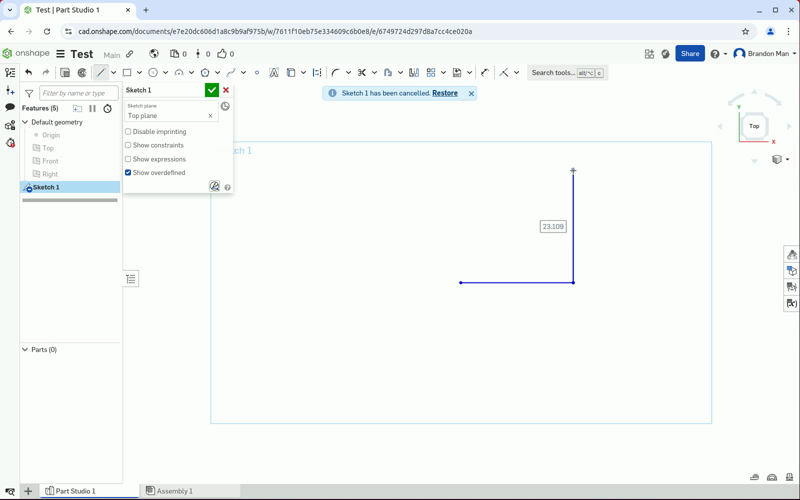
mouse_move(460, 170)
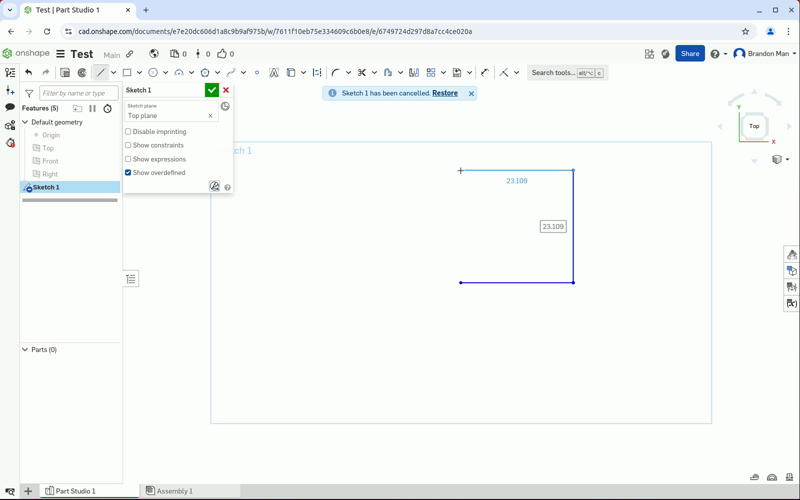
click(460, 170)
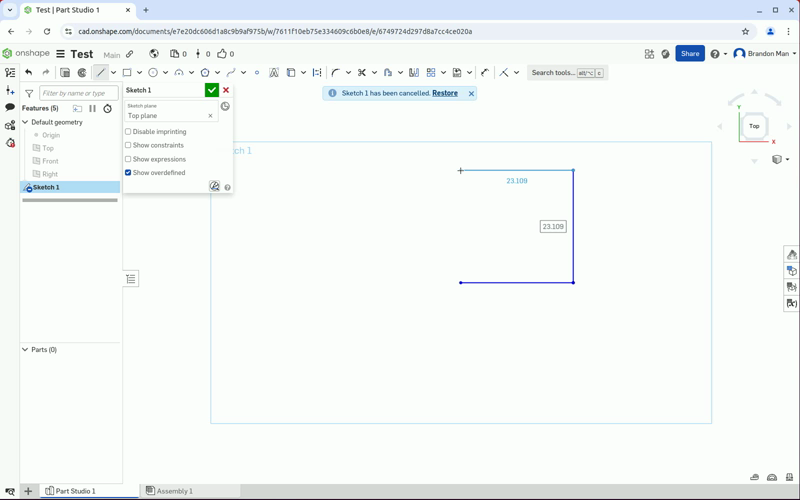
key_up(shift)
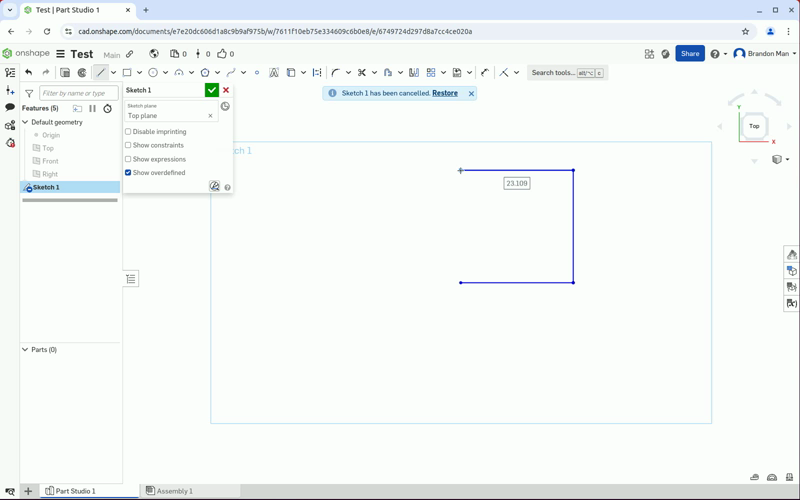
key_down(shift)
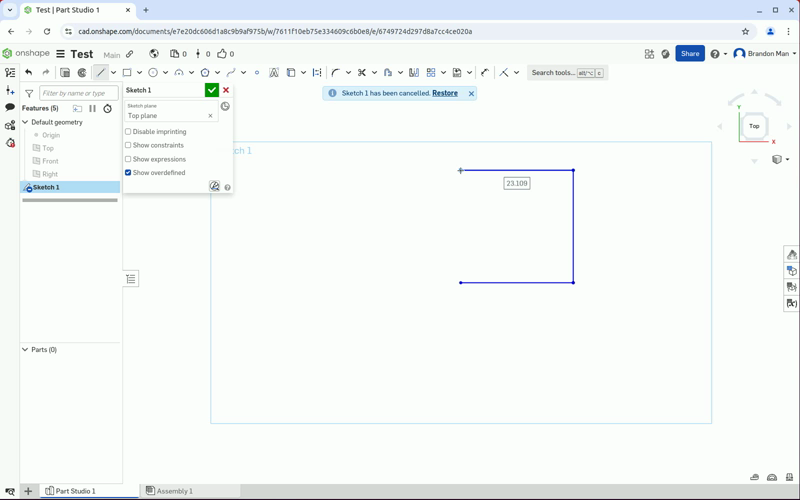
mouse_move(460, 282)
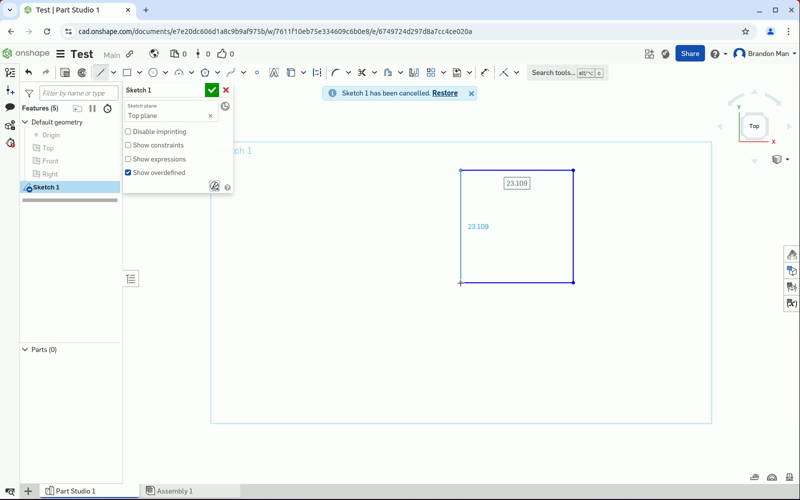
key_up(shift)
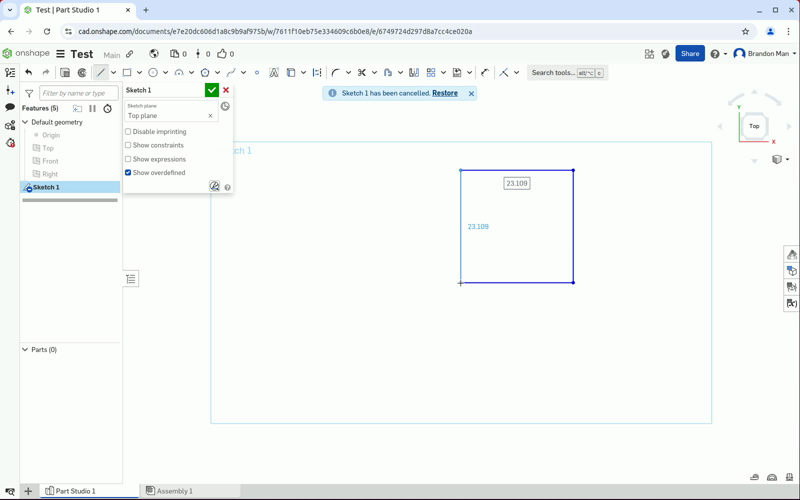
click(460, 282)
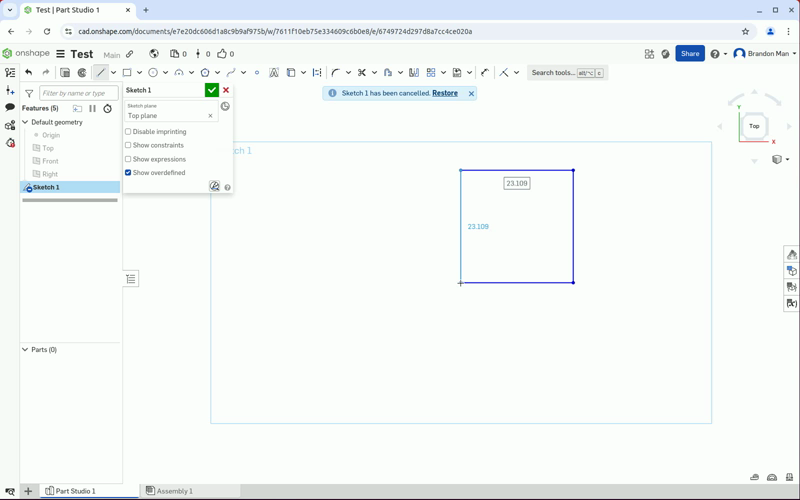
key(esc)
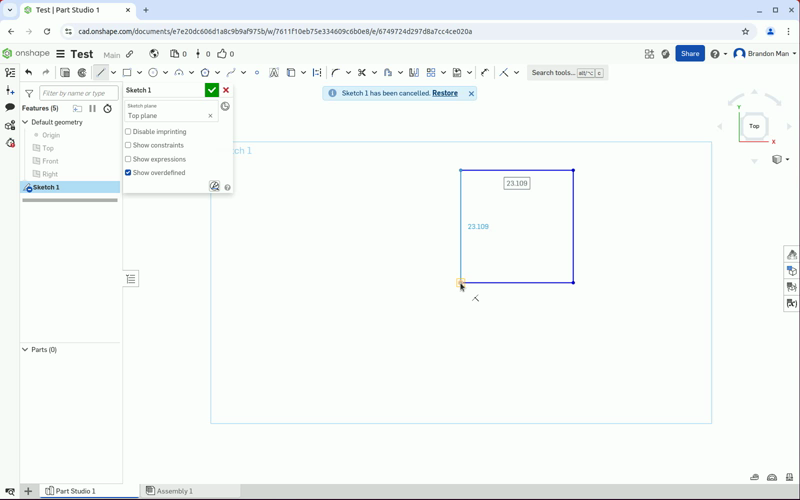
mouse_move(556, 222)
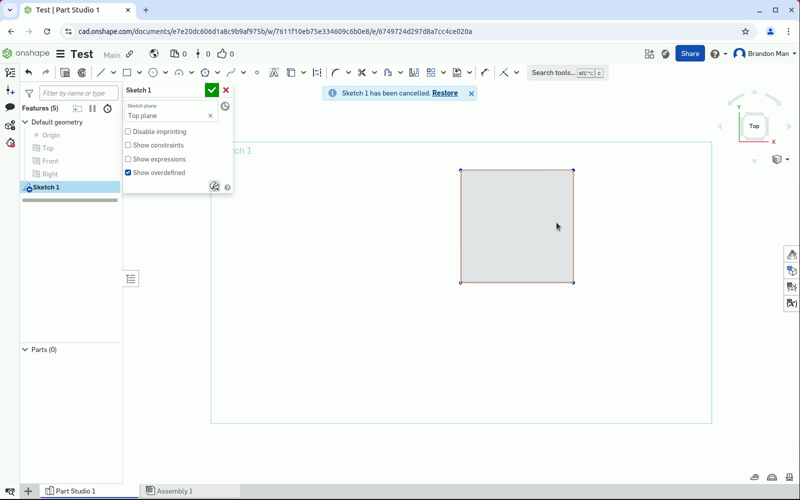
click(556, 222)
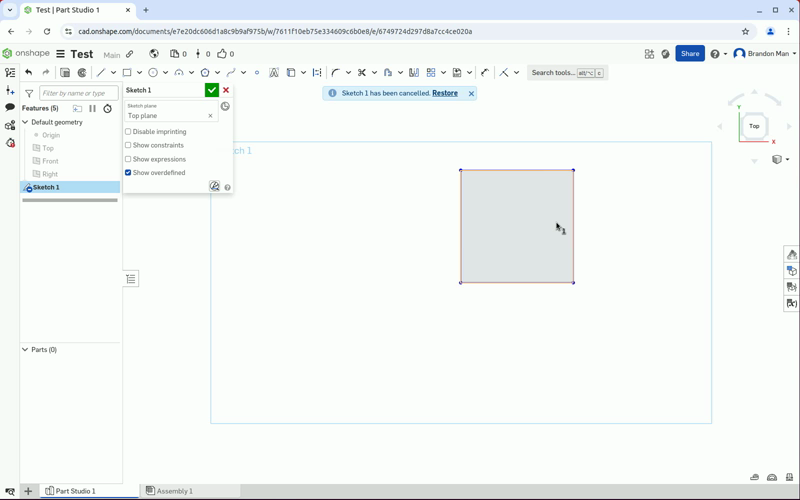
mouse_move(73, 352)
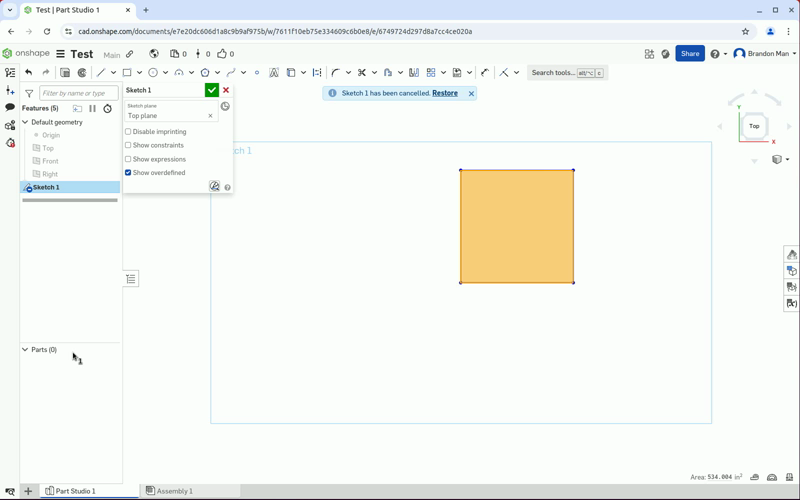
key(shift+y)
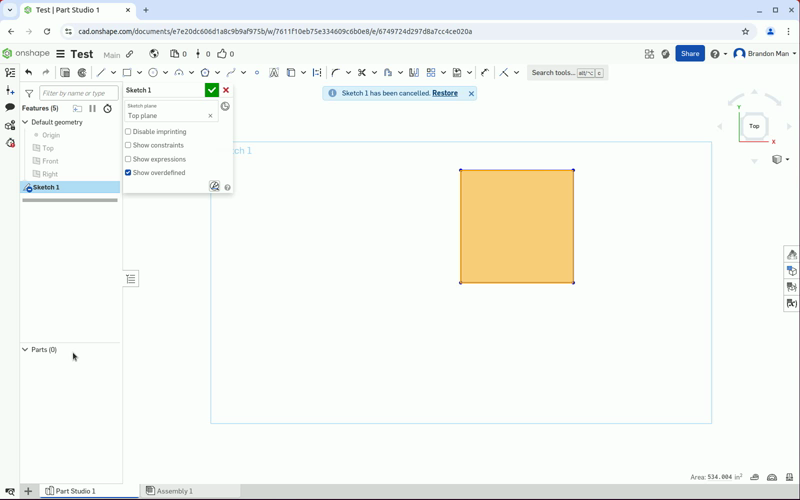
key(shift+e)
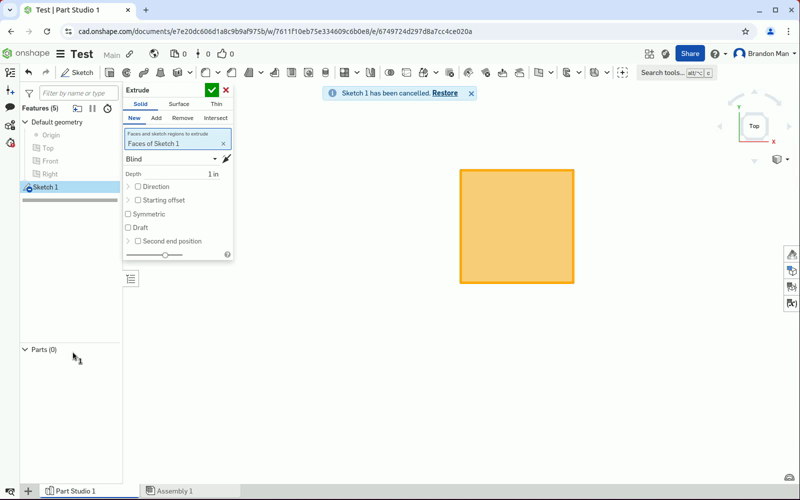
mouse_move(143, 106)
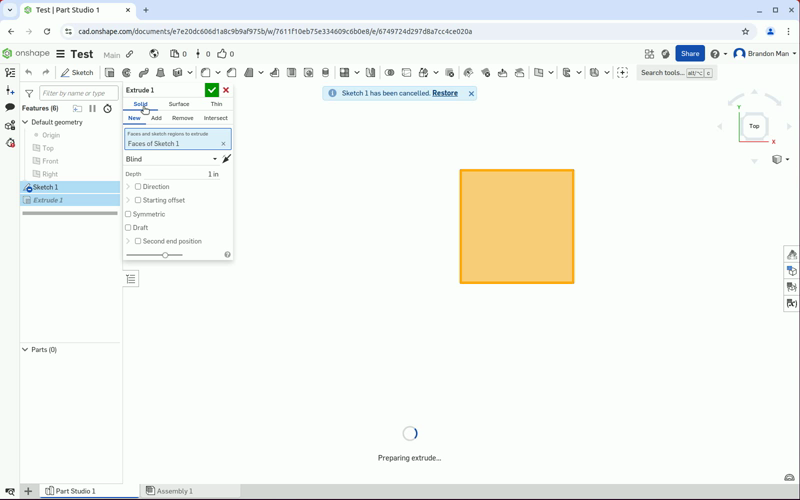
click(143, 106)
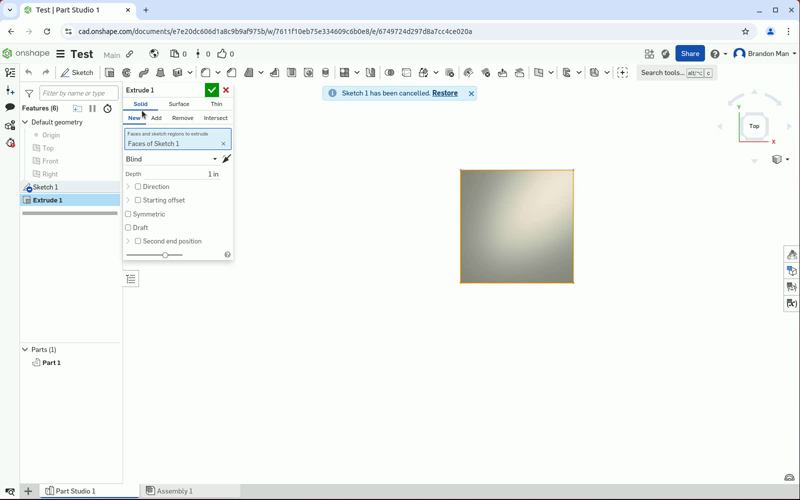
mouse_move(137, 120)
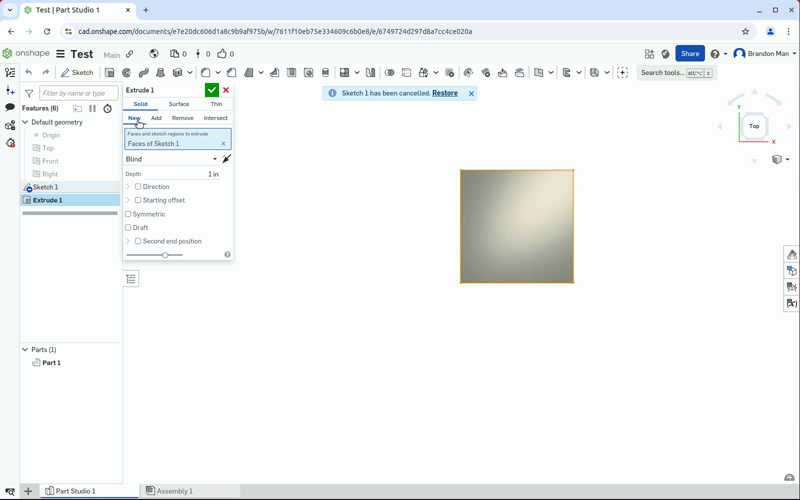
click(137, 120)
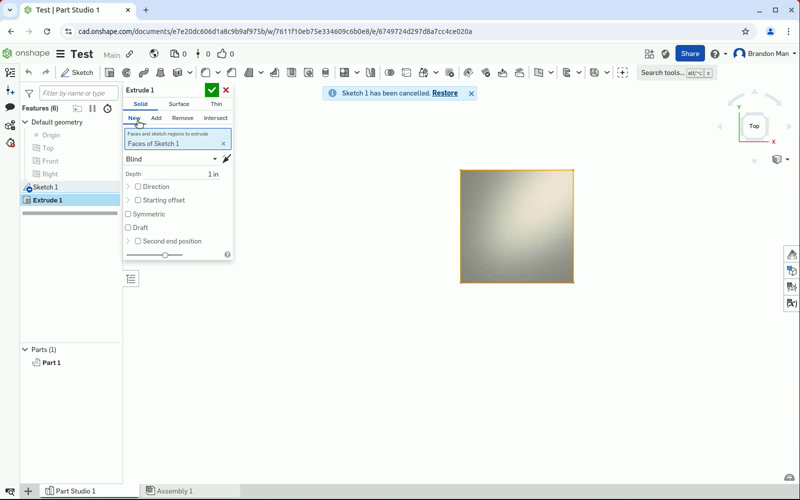
key(tab, 4)
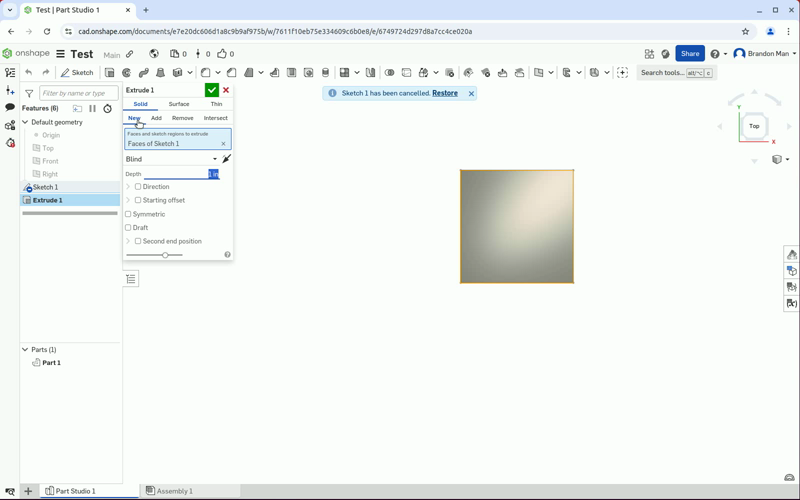
text(1.685)
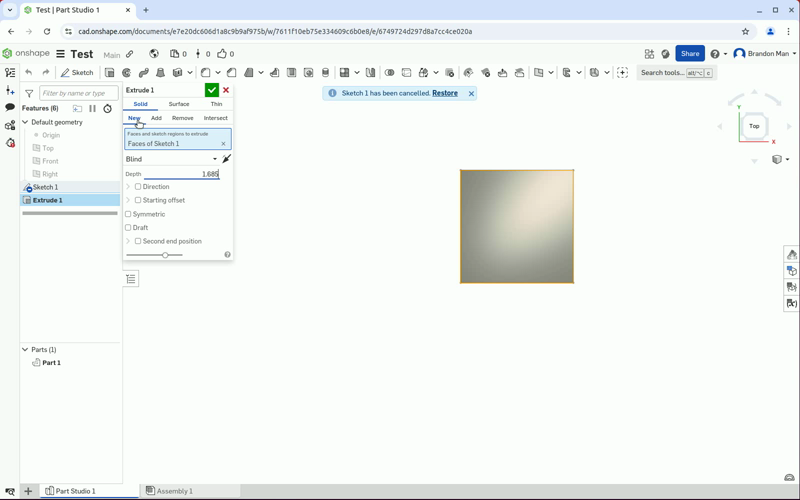
key(enter)
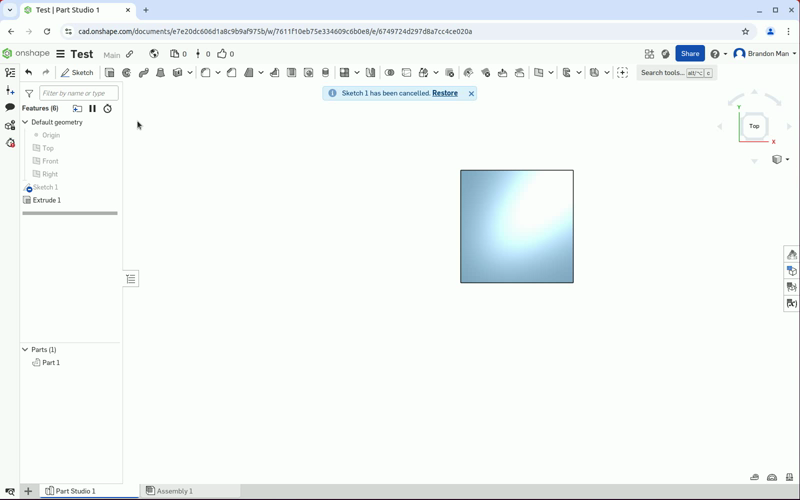
key(shift+h)
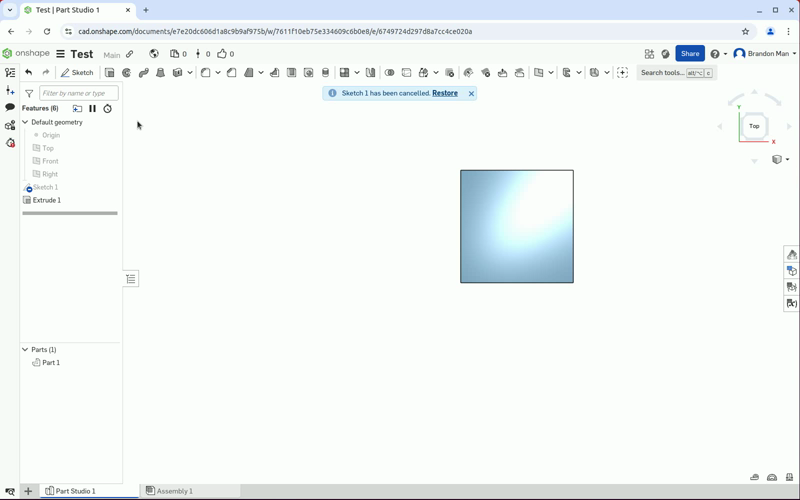
key(shift+h)
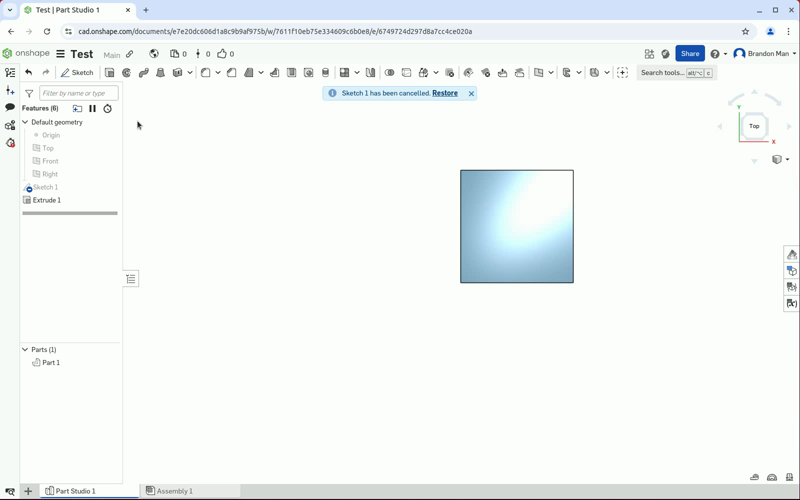
mouse_move(73, 189)
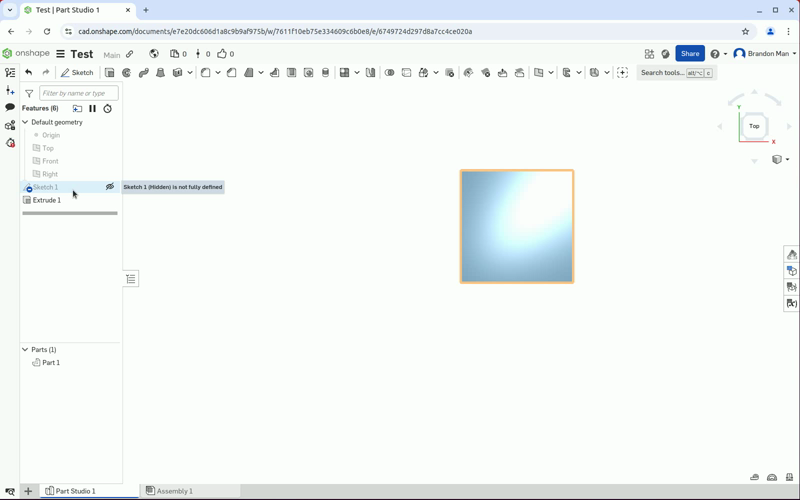
click(73, 189)
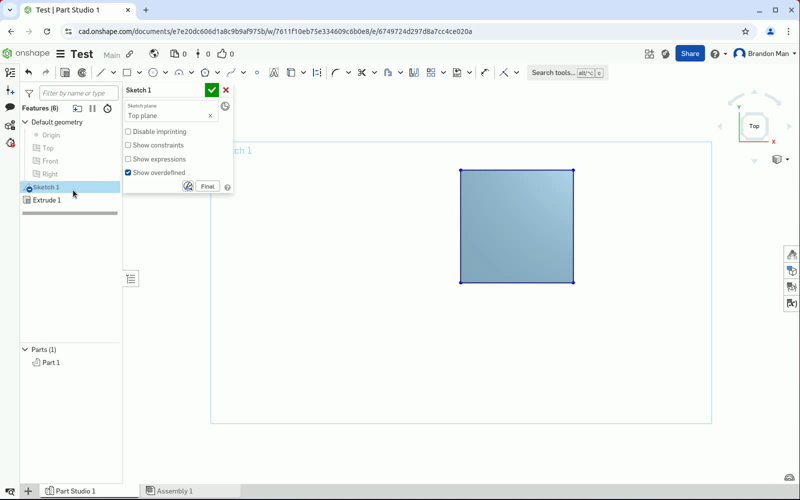
mouse_move(229, 92)
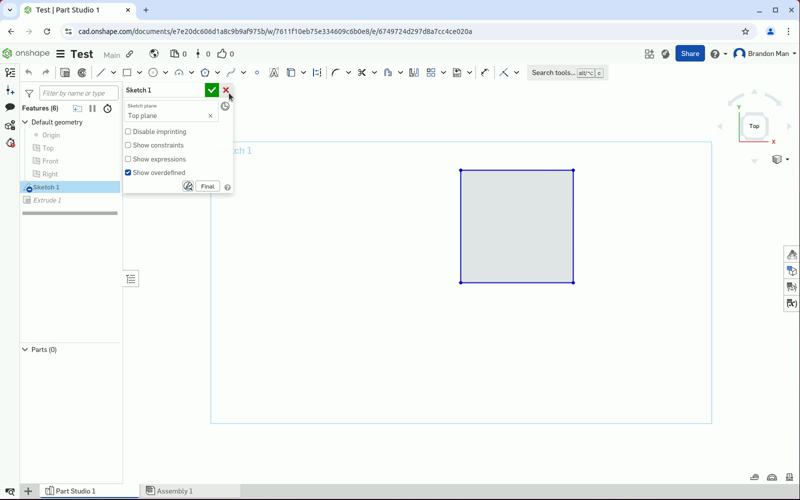
click(229, 92)
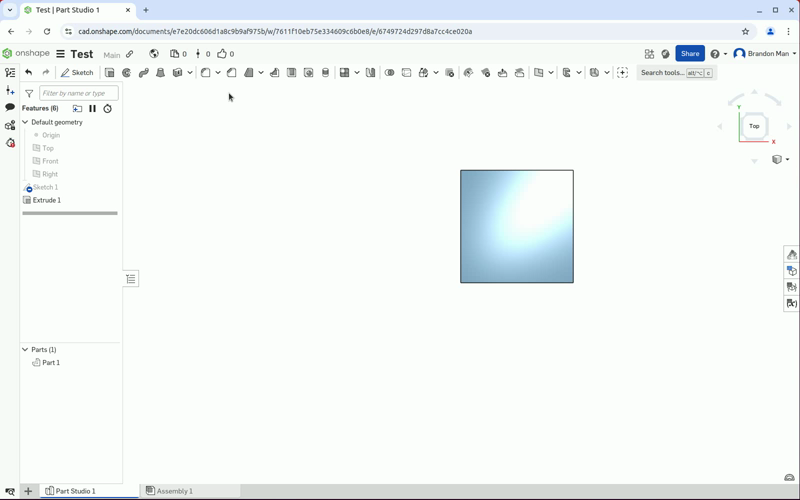
mouse_move(541, 75)
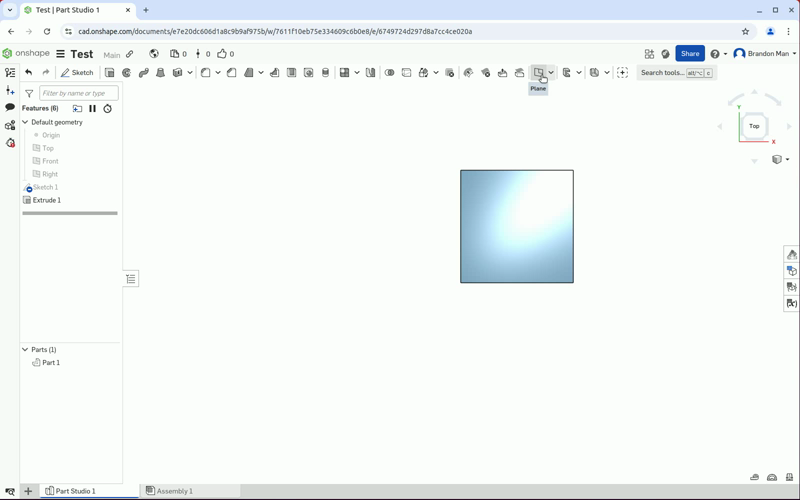
click(541, 75)
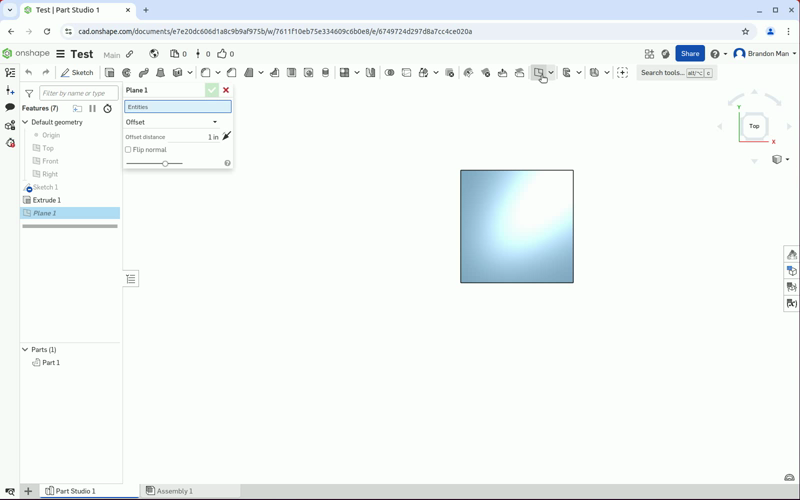
mouse_move(73, 150)
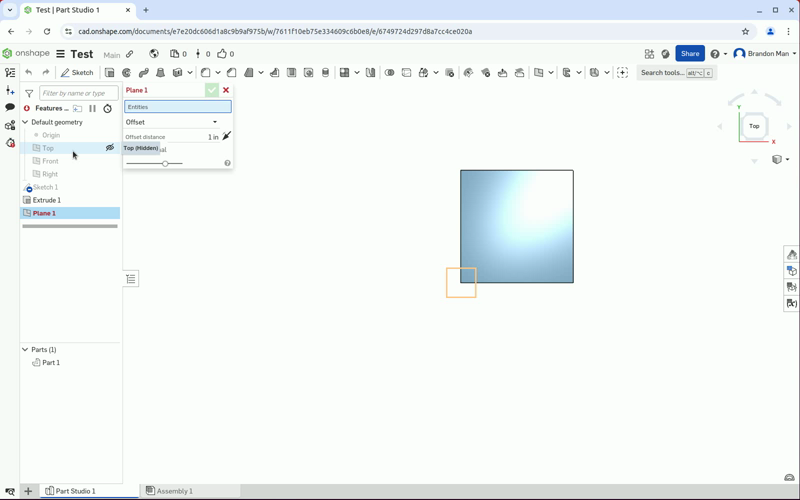
click(73, 150)
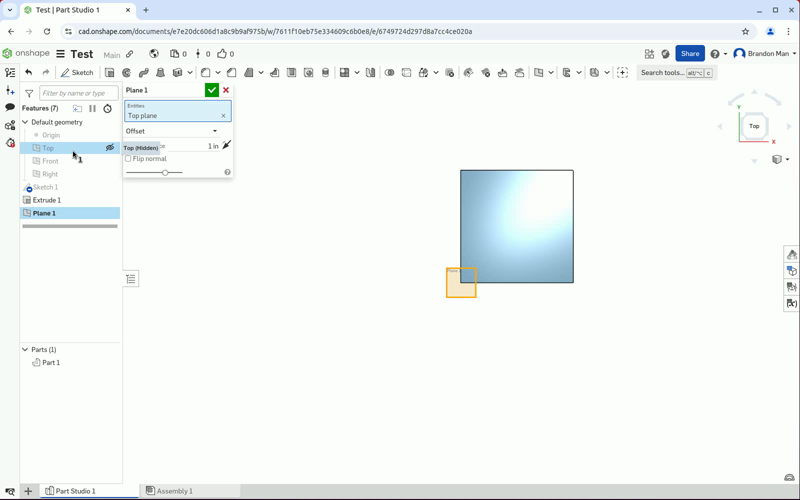
key(tab, 2)
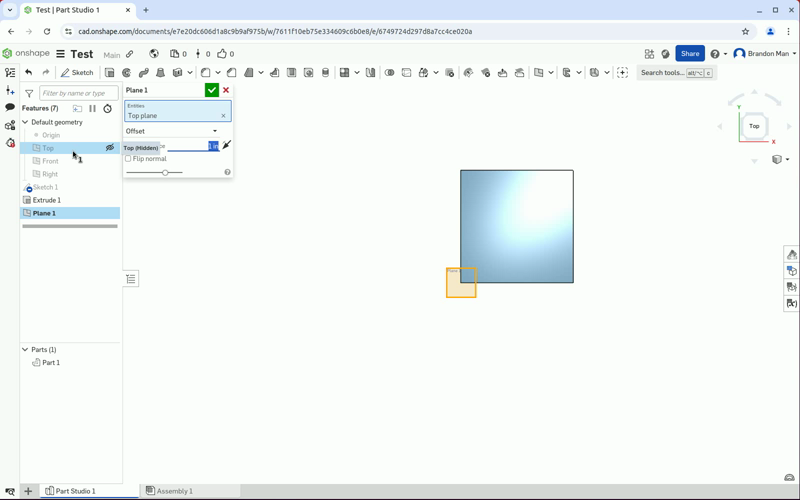
text(1.695)
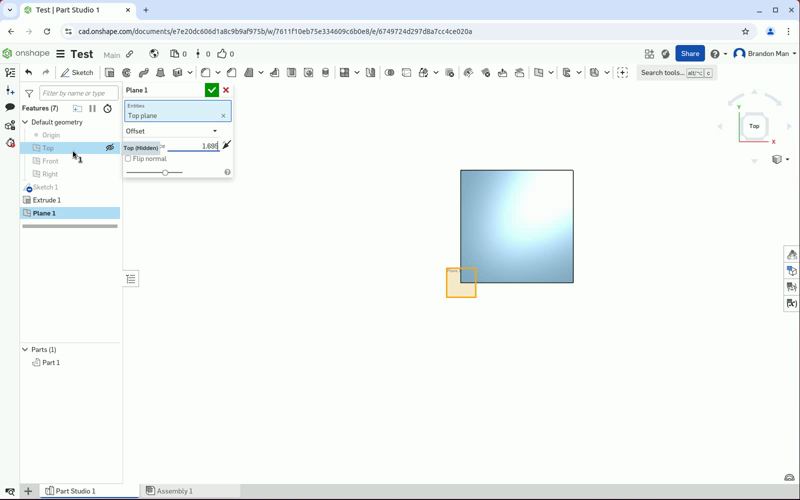
key(enter, 2)
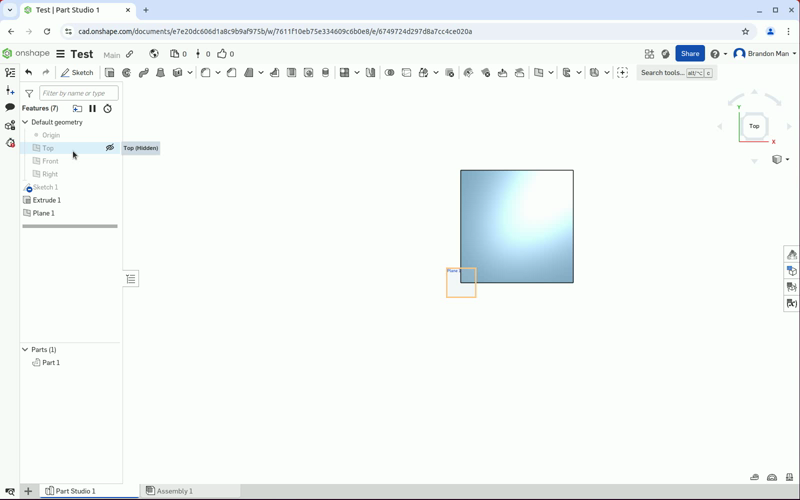
key(shift+s)
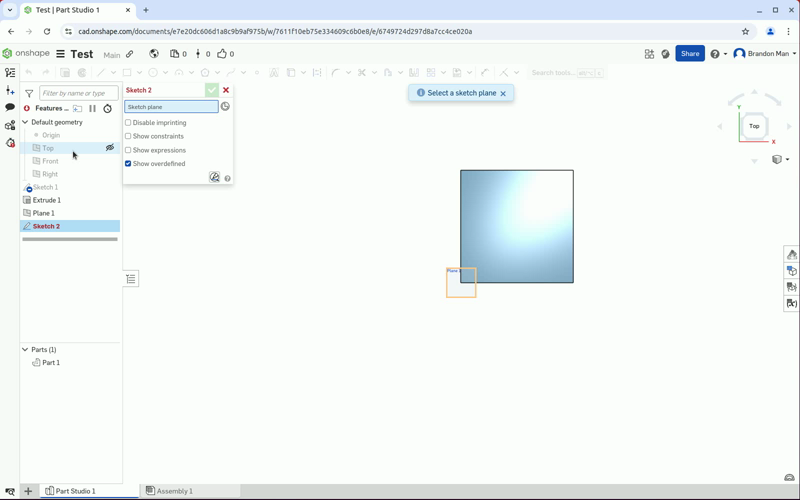
mouse_move(73, 215)
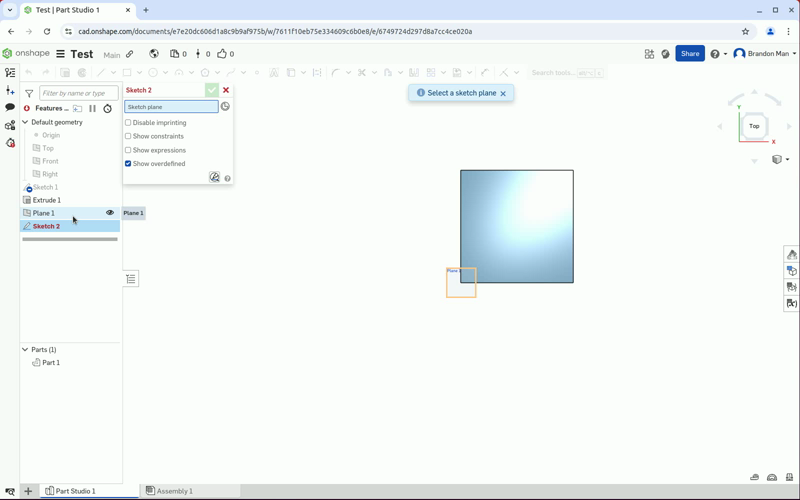
click(73, 215)
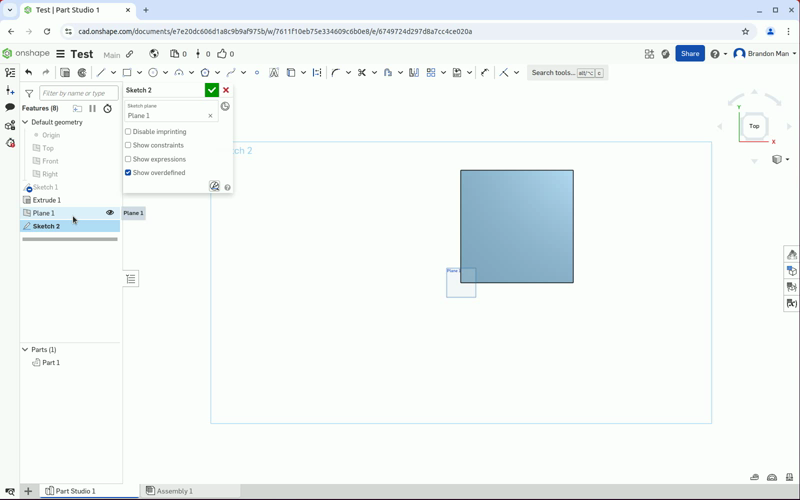
mouse_move(73, 352)
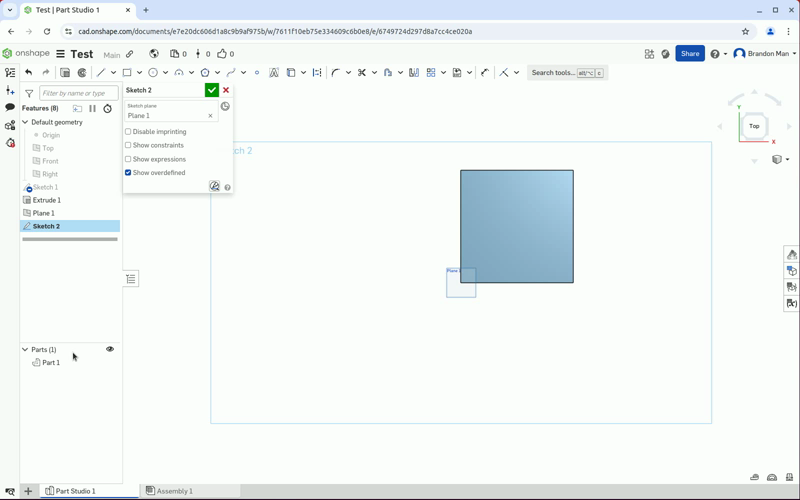
key(y)
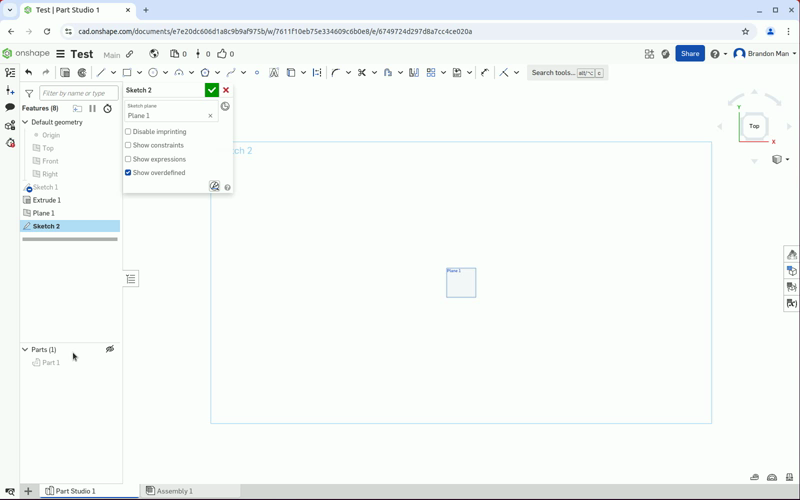
key(l)
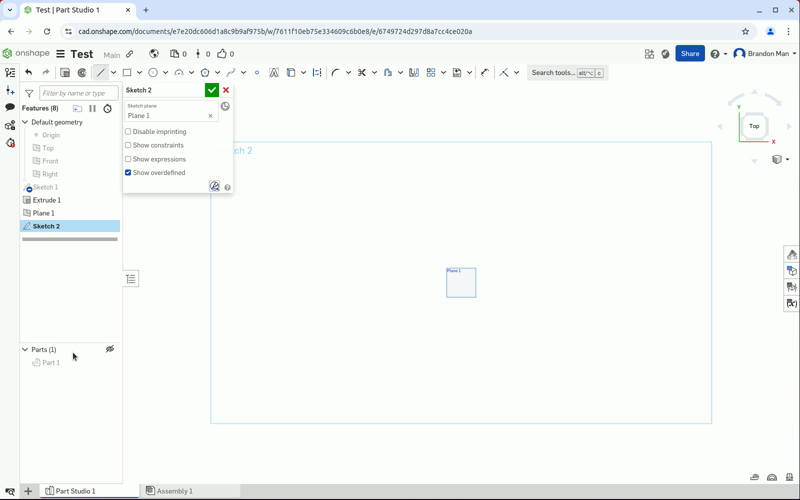
key_down(shift)
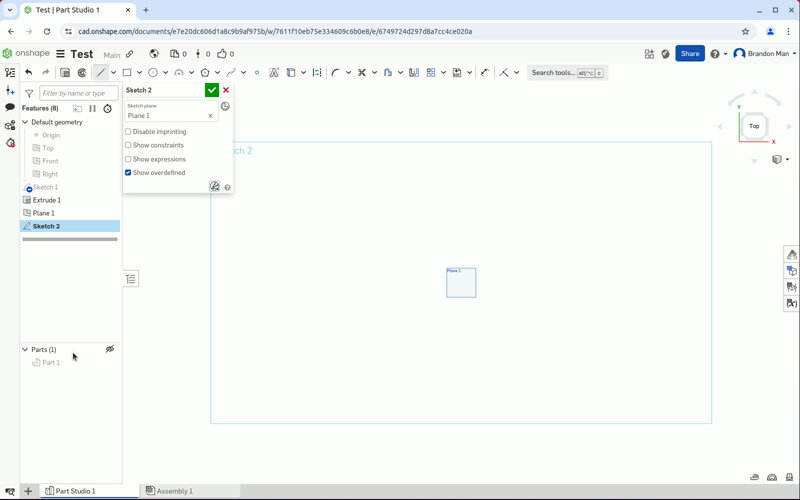
mouse_move(460, 282)
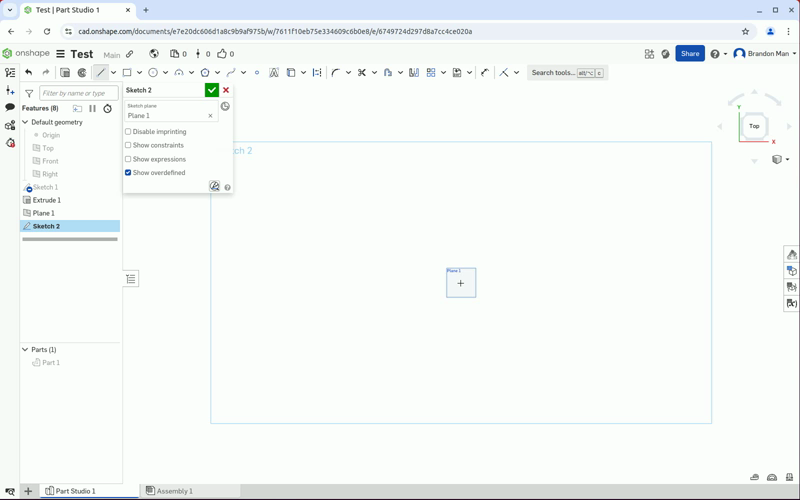
click(460, 282)
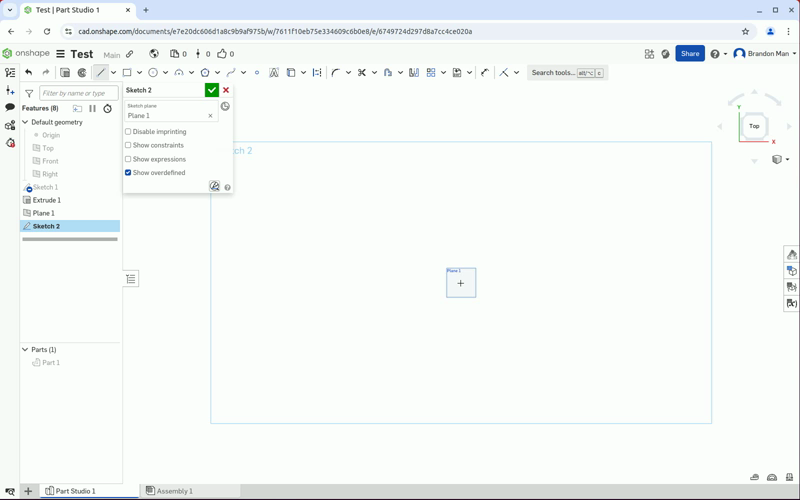
key_up(shift)
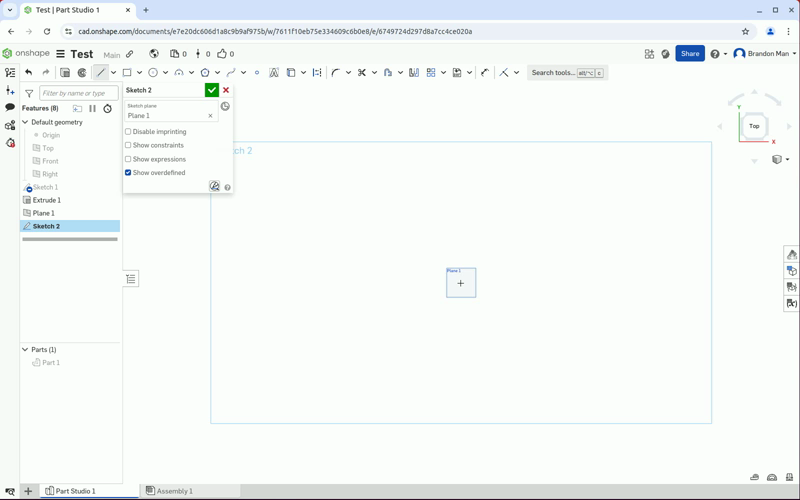
key_down(shift)
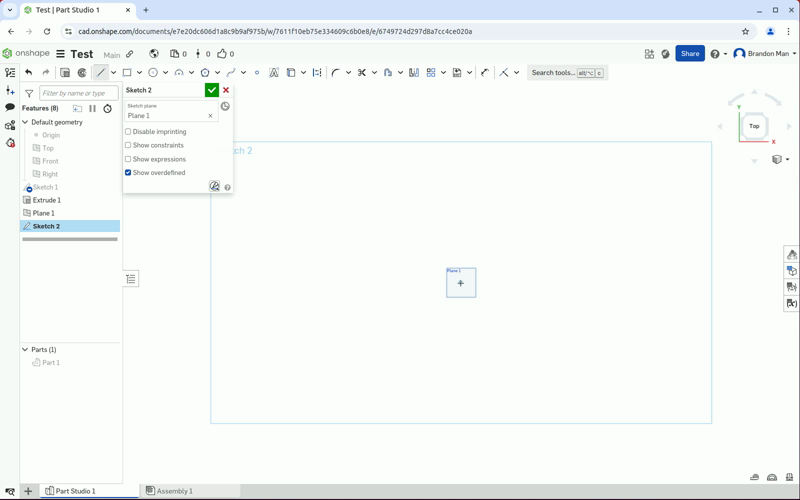
mouse_move(573, 282)
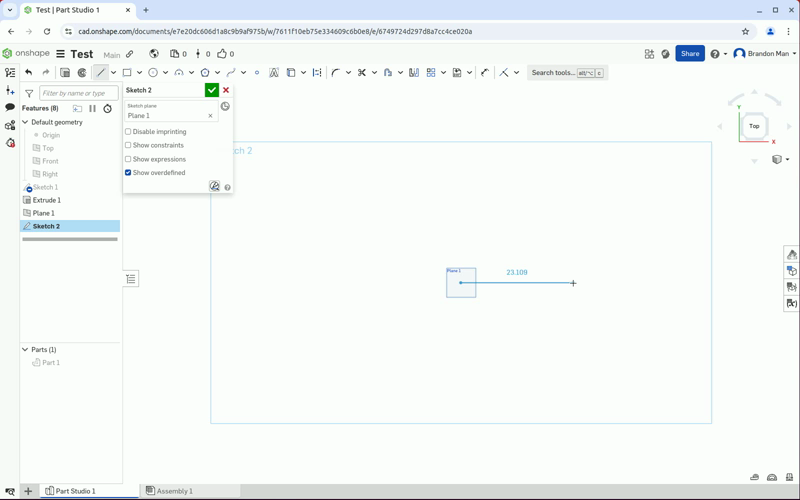
click(573, 282)
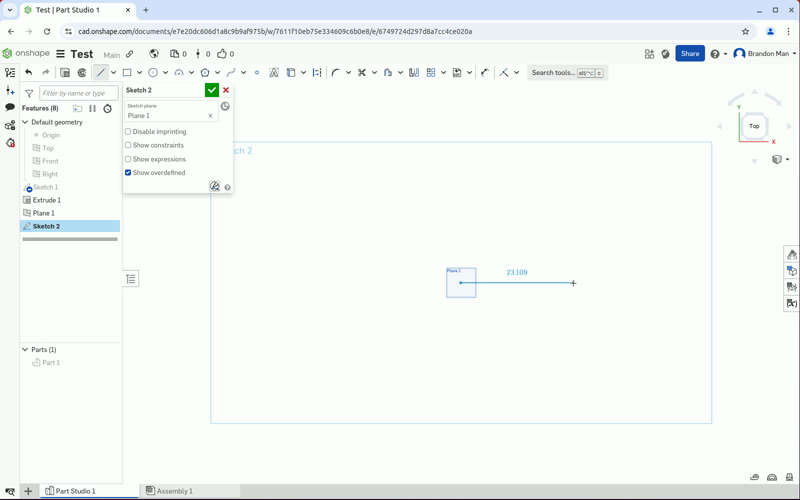
key_up(shift)
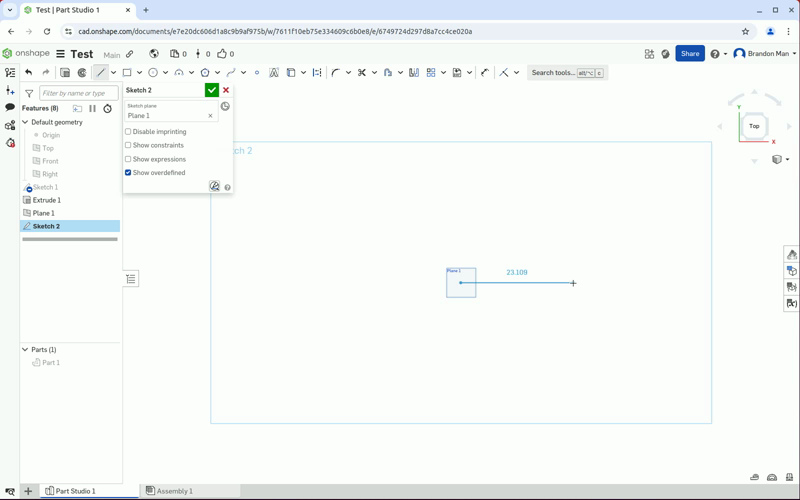
key_down(shift)
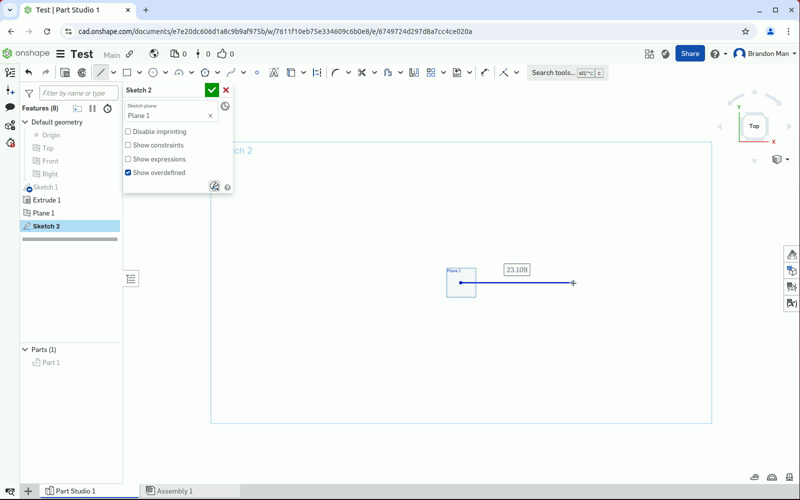
mouse_move(573, 170)
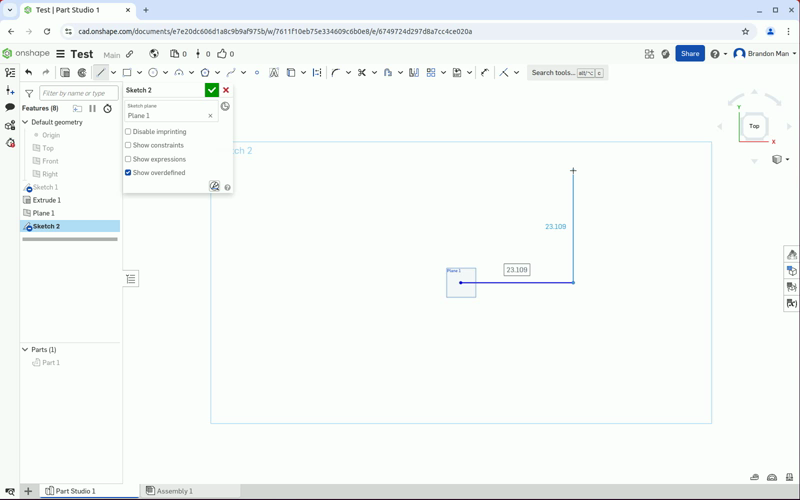
click(573, 170)
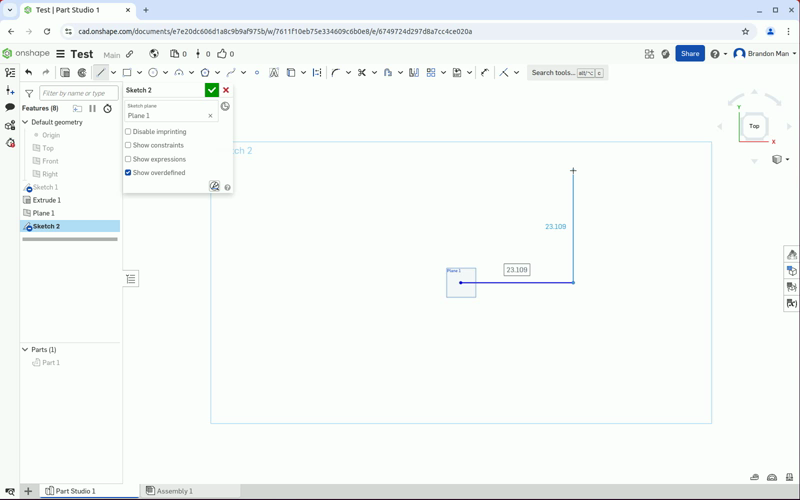
key_up(shift)
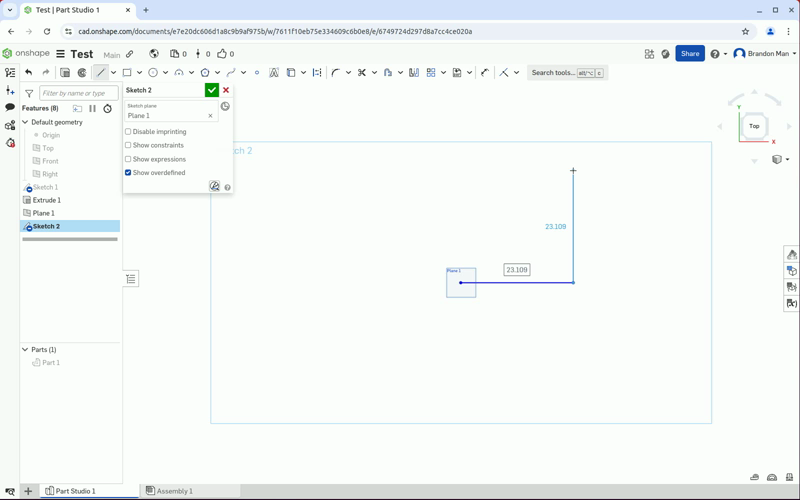
key_down(shift)
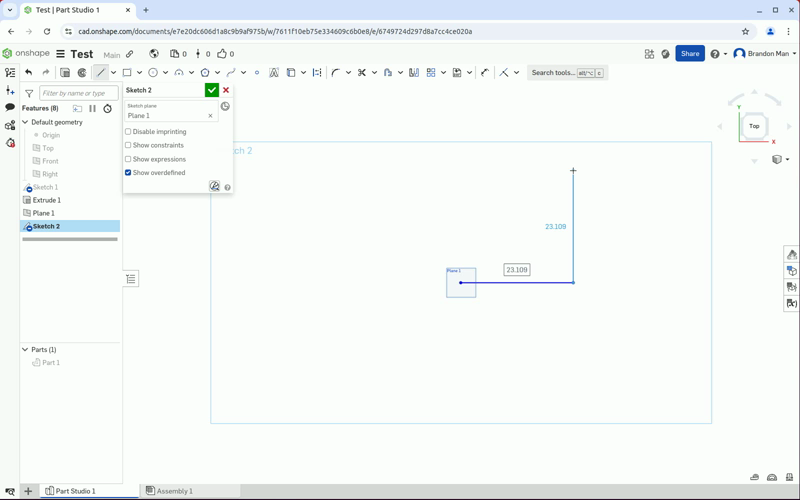
mouse_move(460, 170)
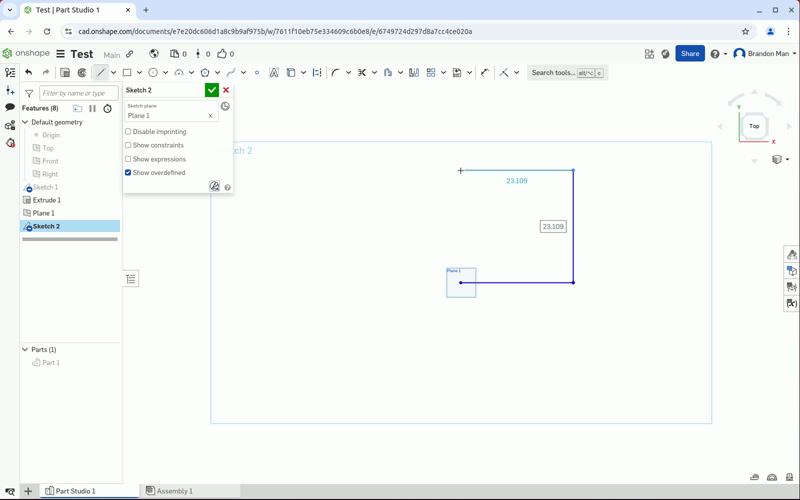
click(460, 170)
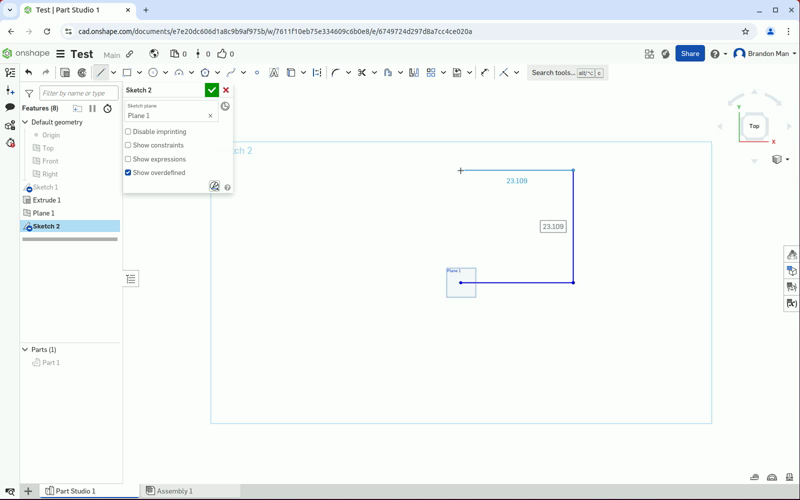
key_up(shift)
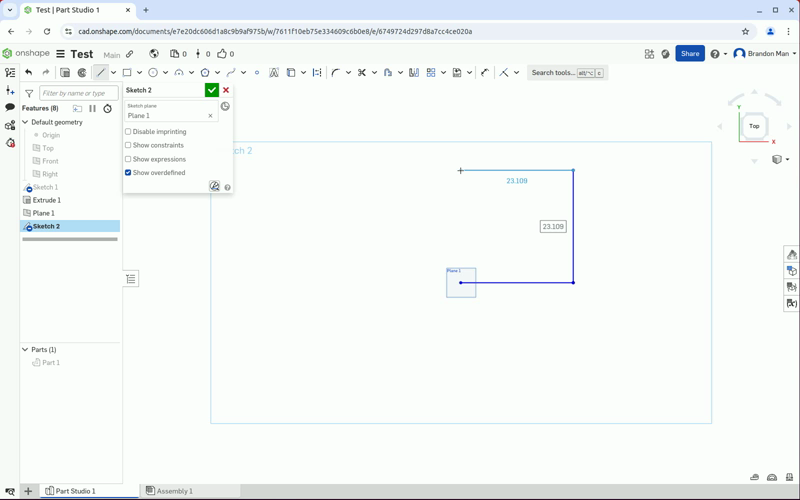
key_down(shift)
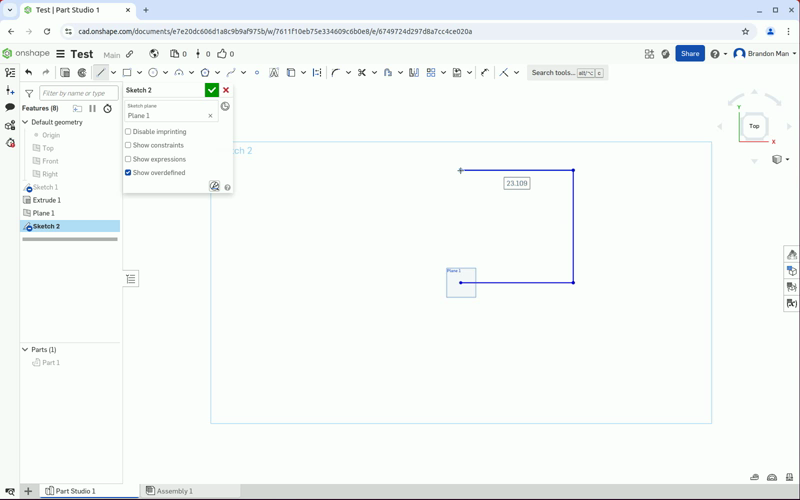
mouse_move(460, 282)
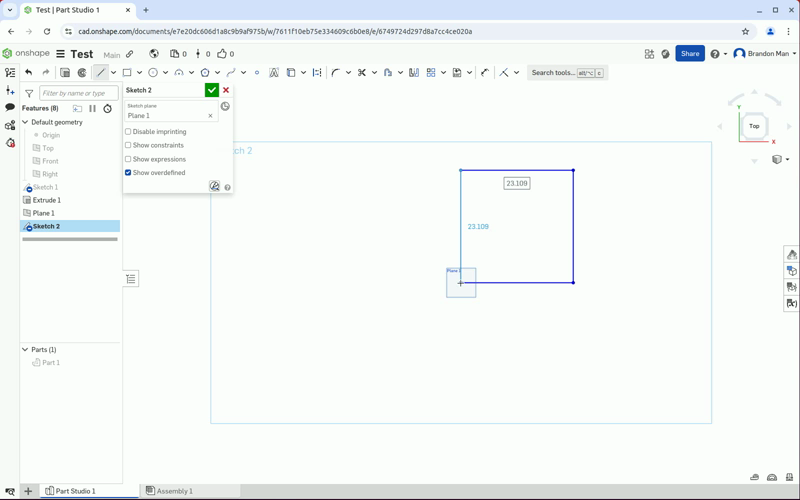
key_up(shift)
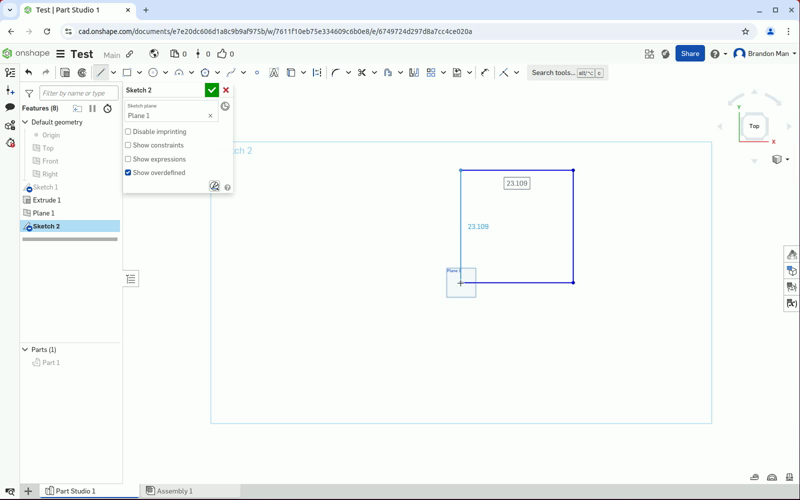
click(460, 282)
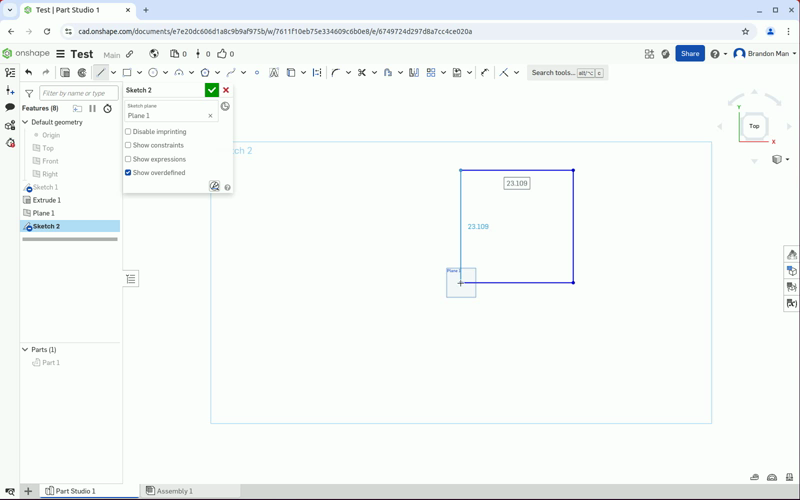
key(esc)
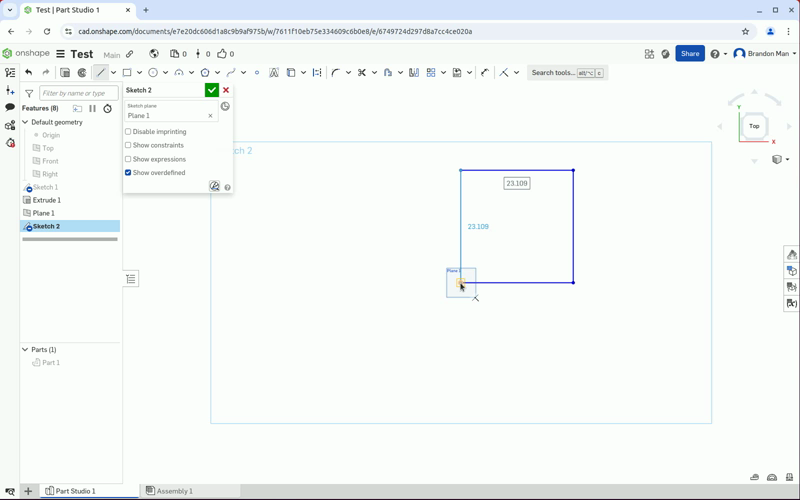
key(l)
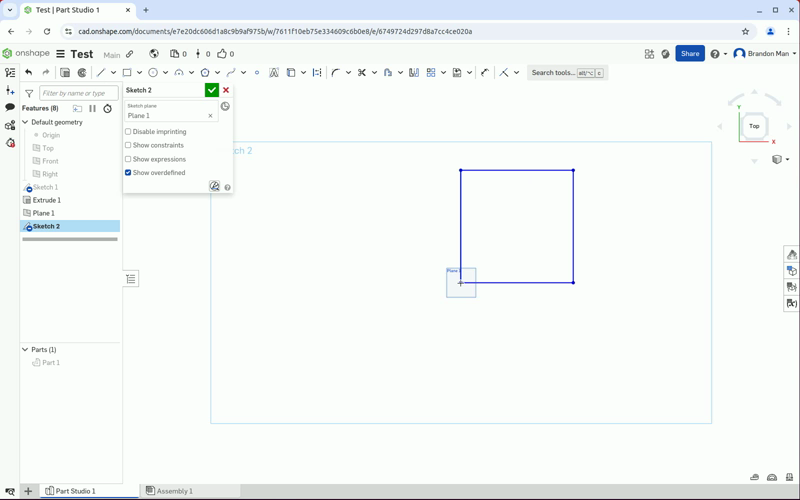
key_down(shift)
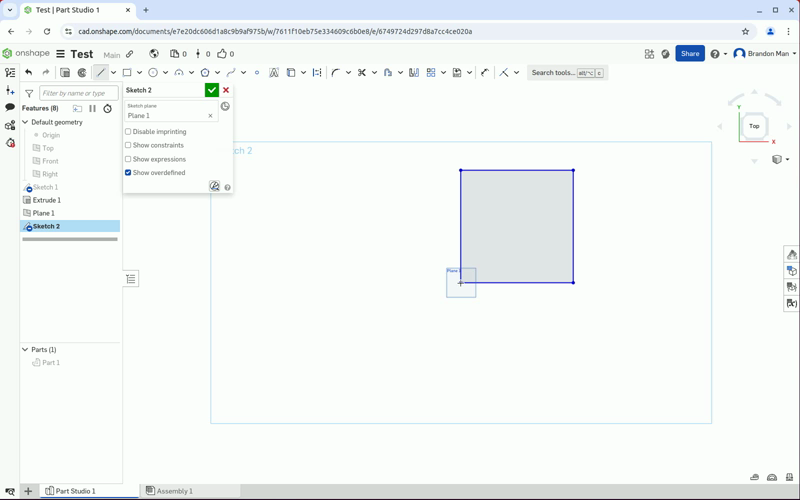
mouse_move(464, 279)
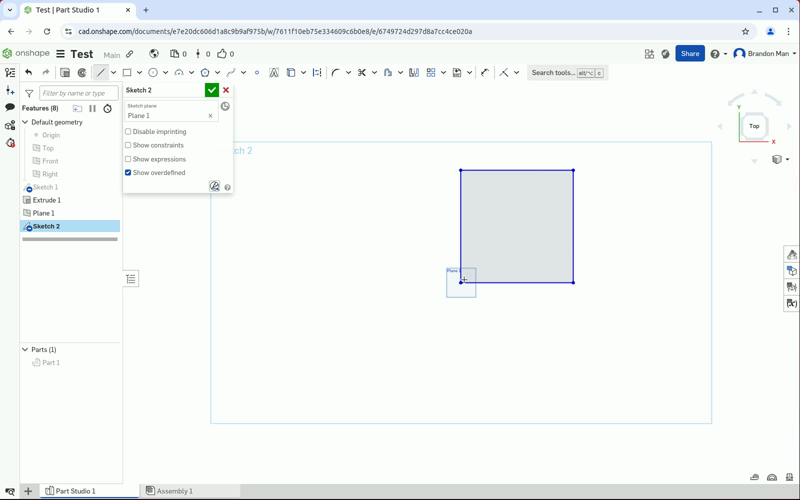
click(464, 279)
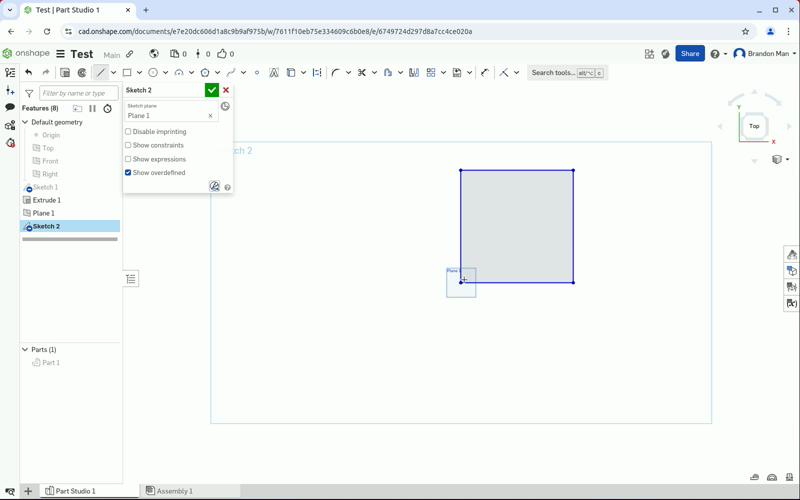
key_up(shift)
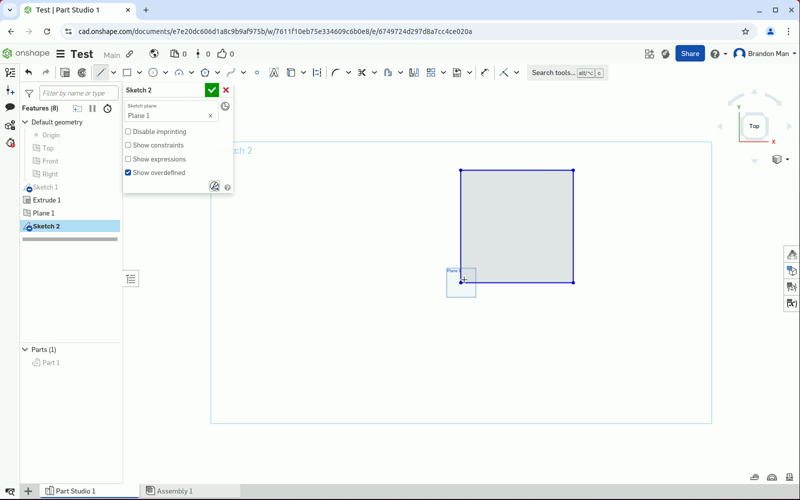
key_down(shift)
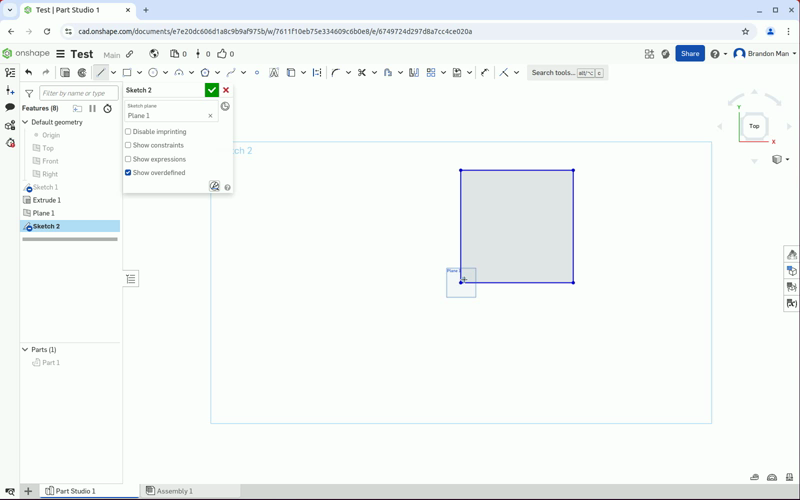
mouse_move(569, 279)
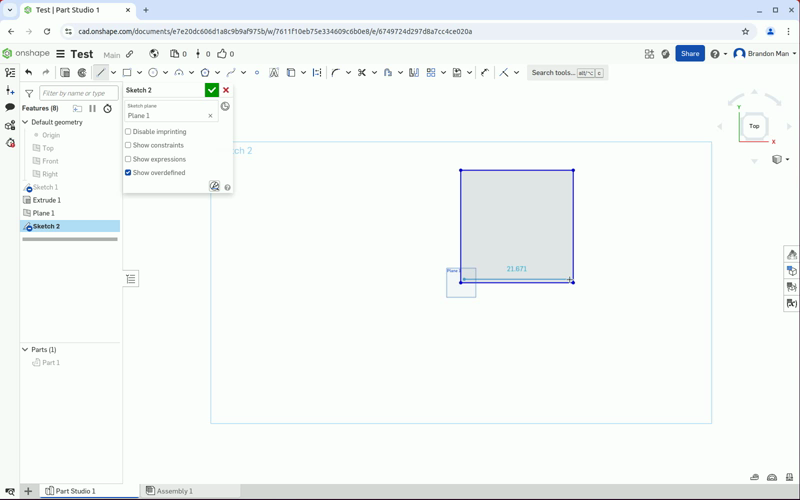
click(569, 279)
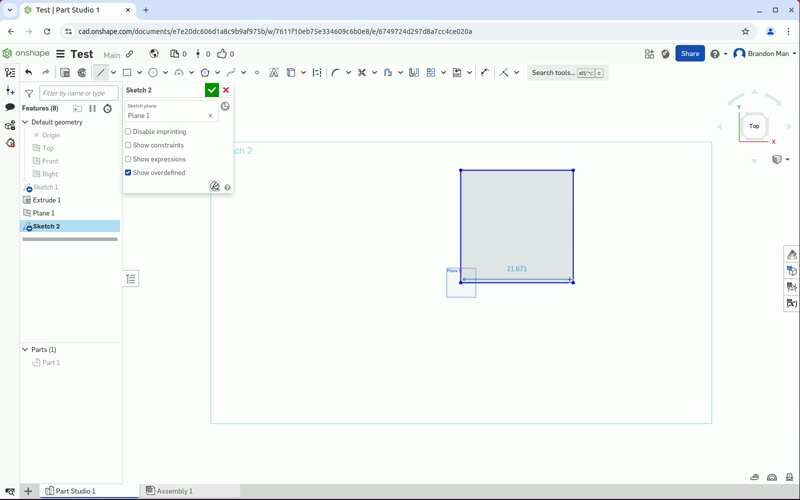
key_up(shift)
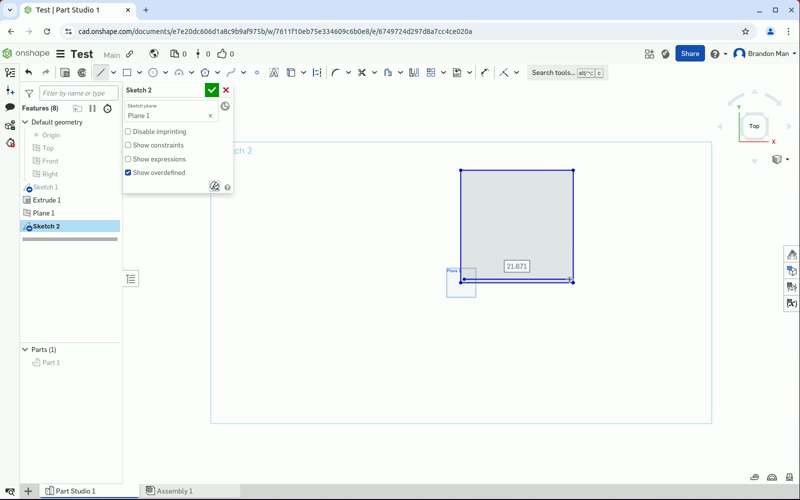
key_down(shift)
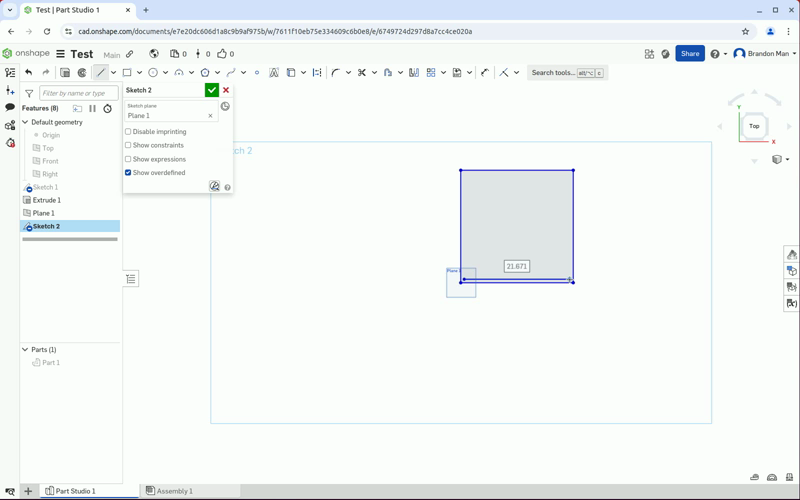
mouse_move(569, 174)
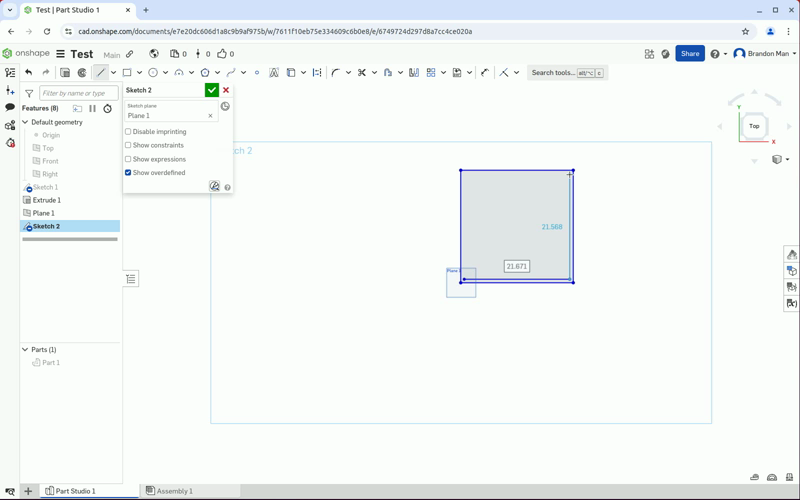
click(569, 174)
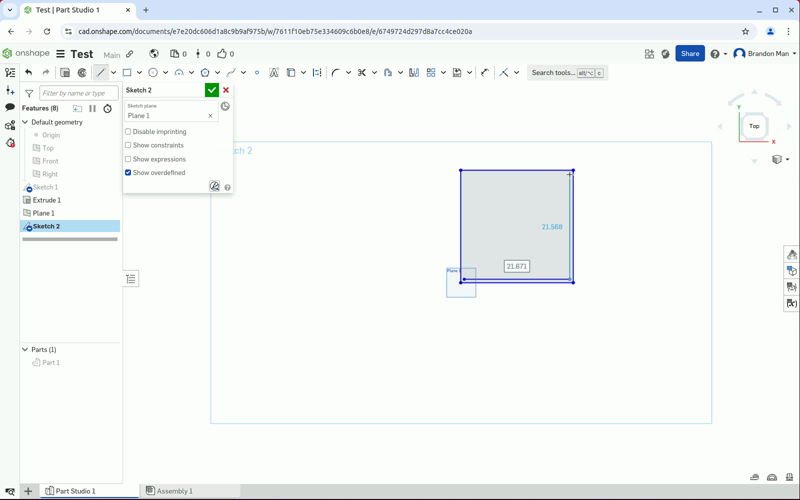
key_up(shift)
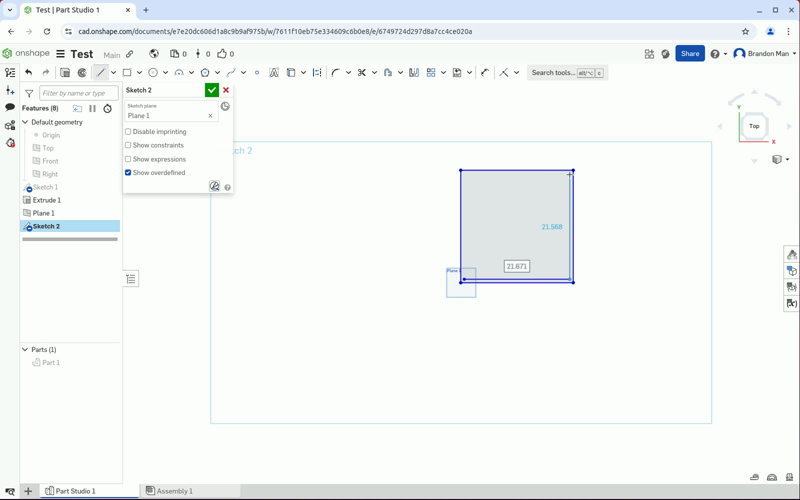
key_down(shift)
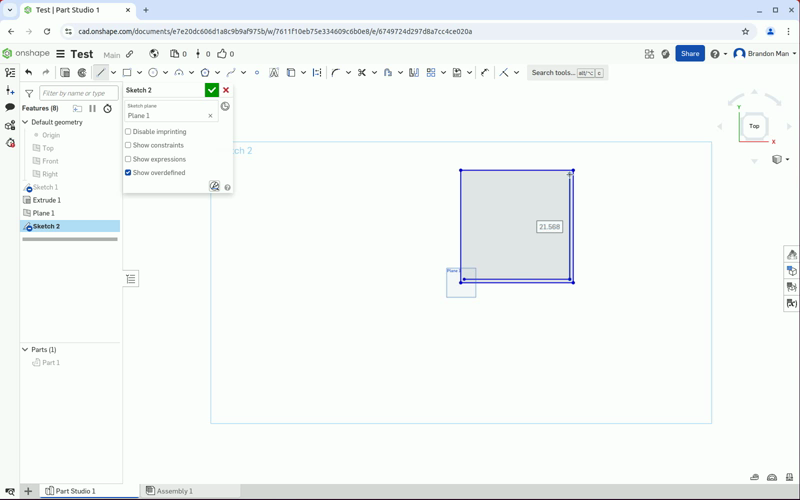
mouse_move(464, 174)
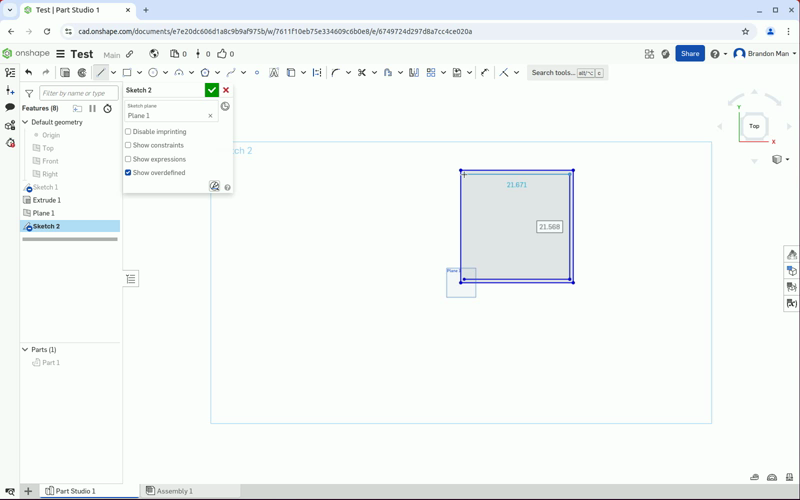
click(464, 174)
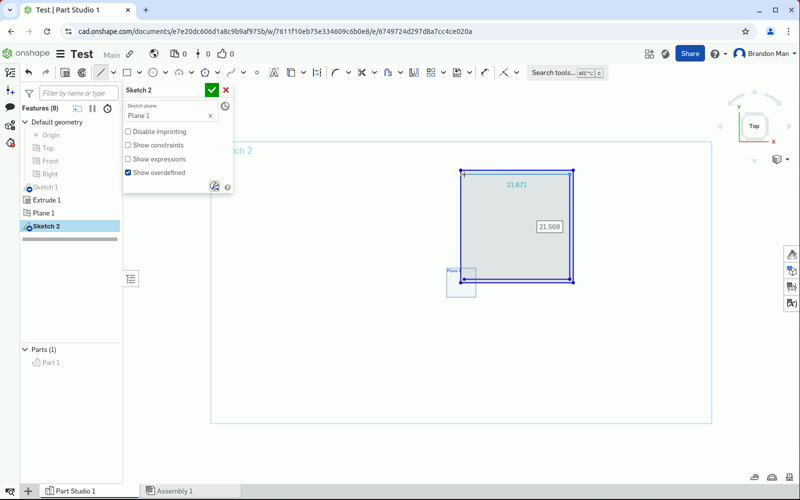
key_up(shift)
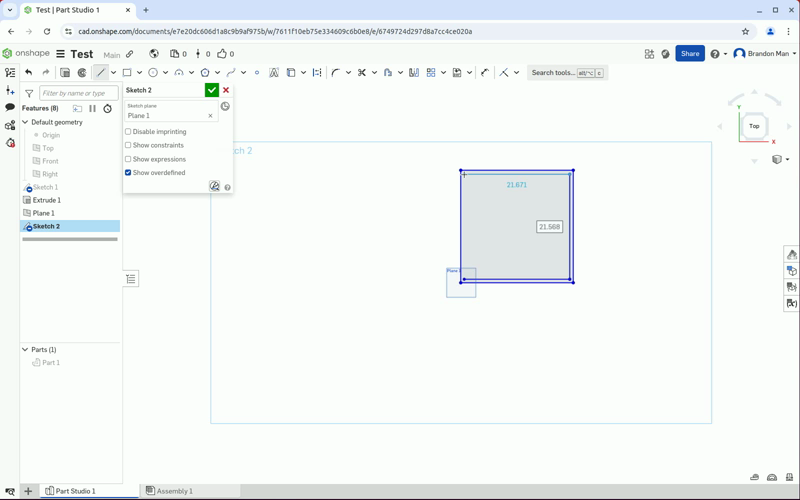
key_down(shift)
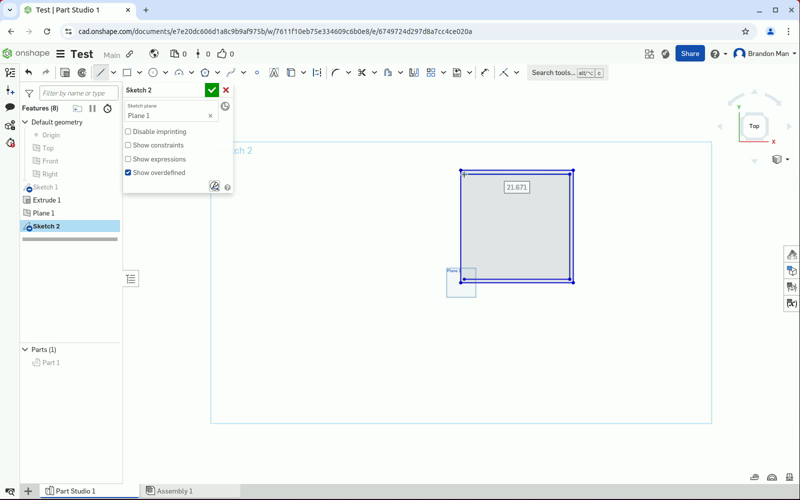
mouse_move(464, 279)
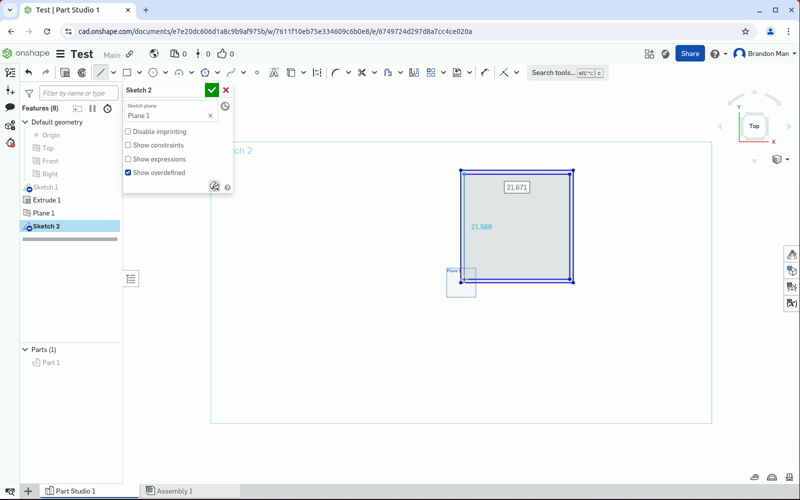
key_up(shift)
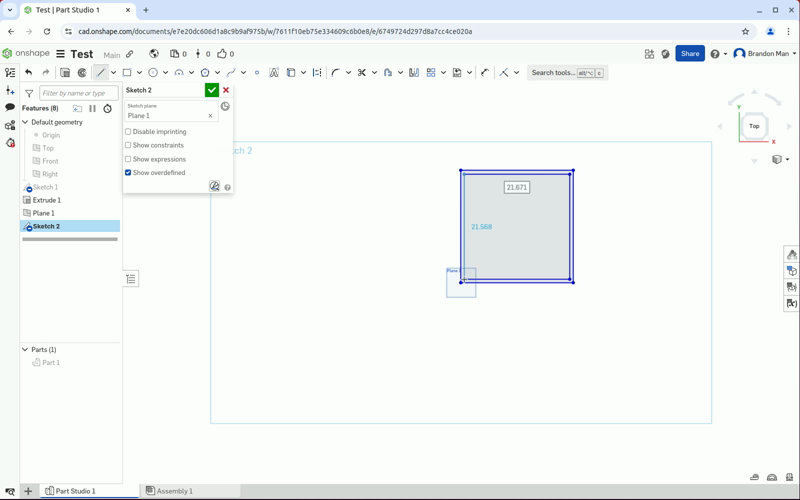
click(464, 279)
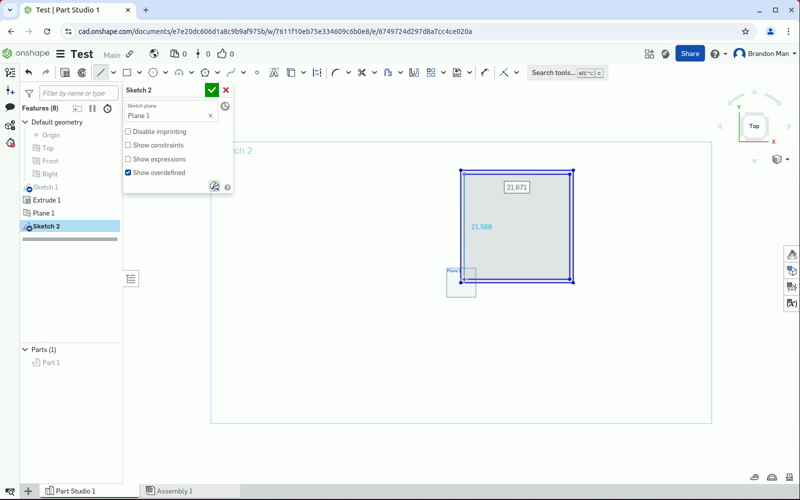
key(esc)
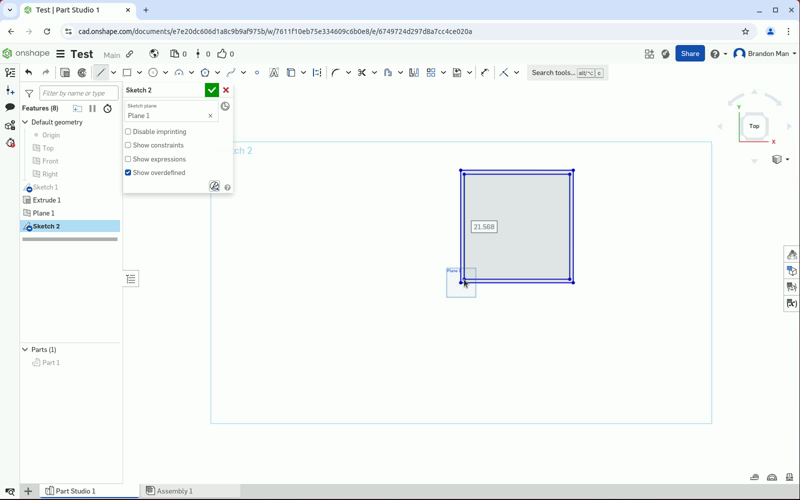
mouse_move(513, 280)
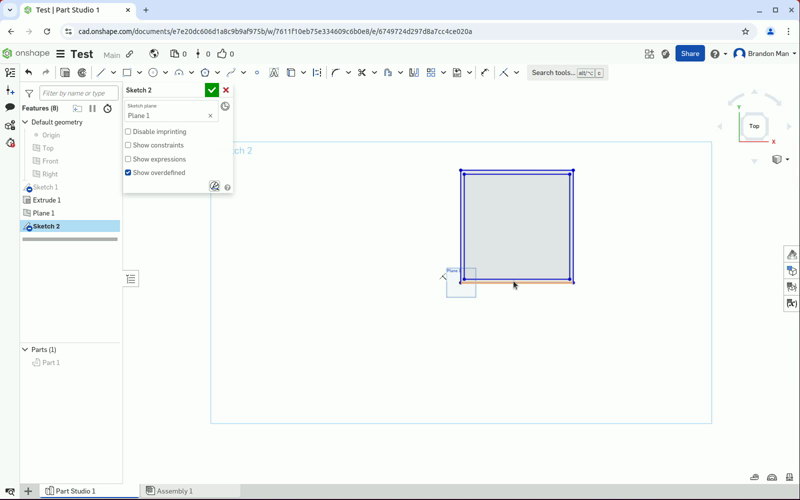
scroll(6)
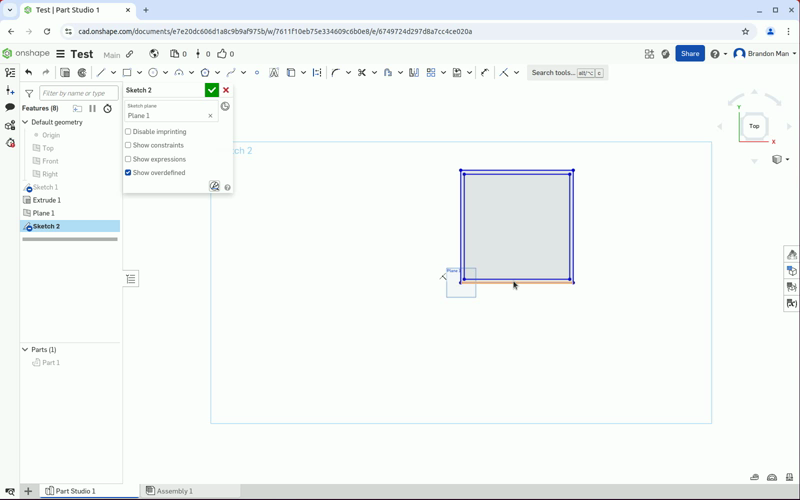
scroll(6)
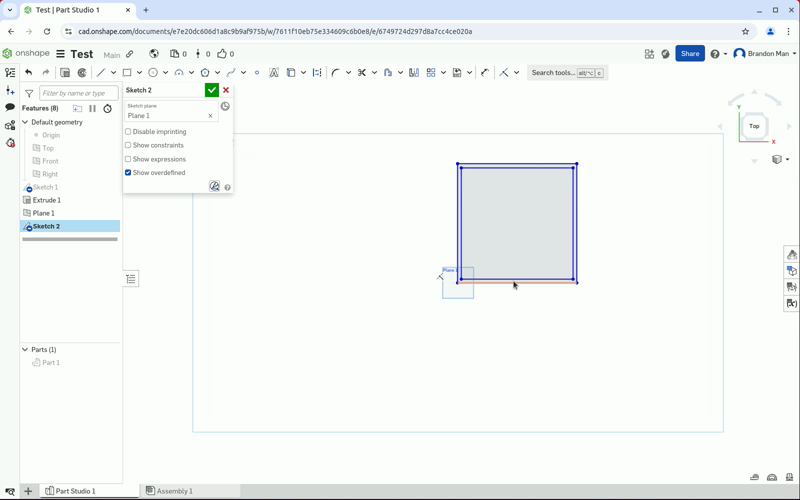
scroll(6)
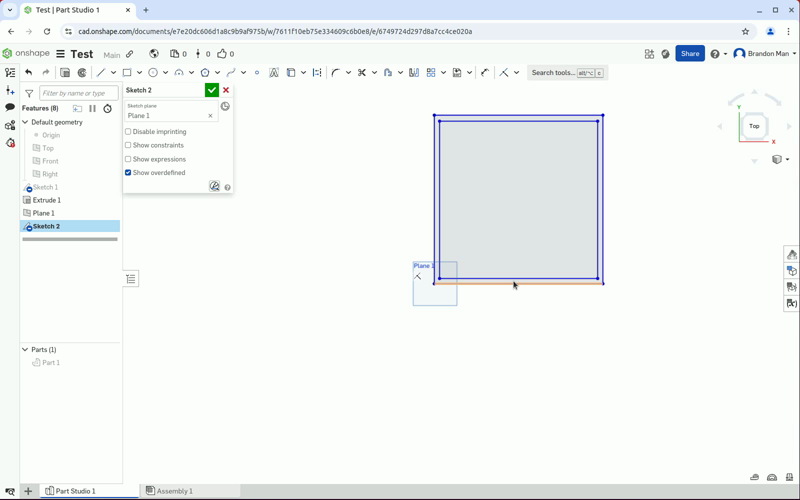
scroll(6)
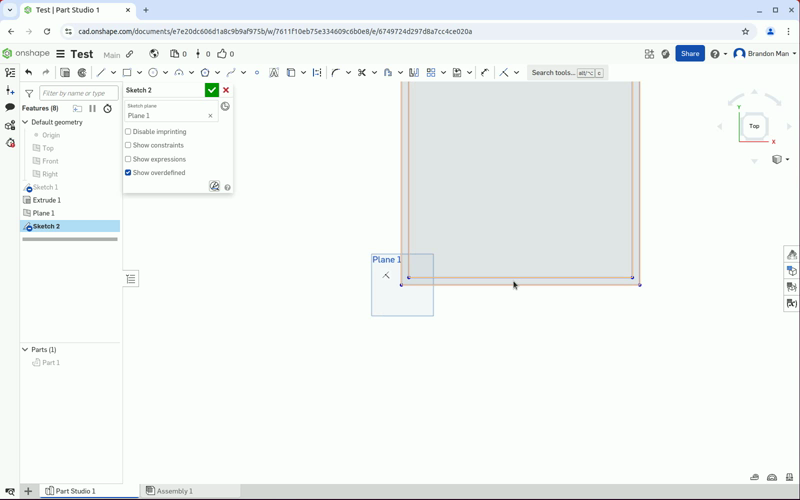
scroll(6)
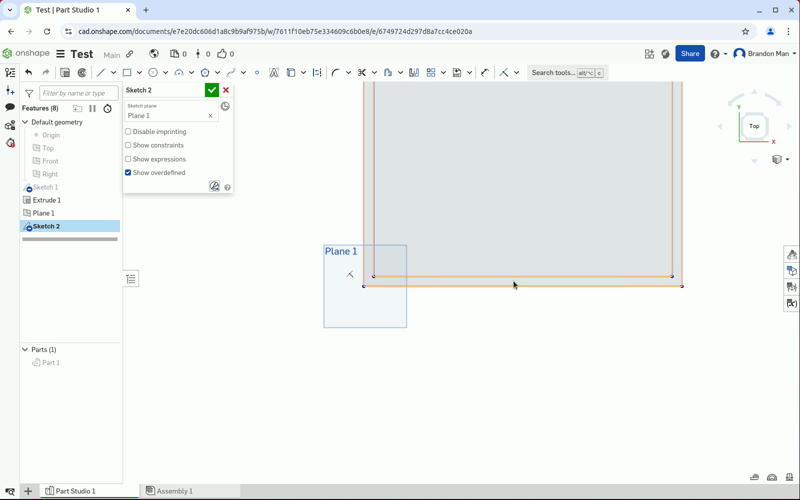
scroll(6)
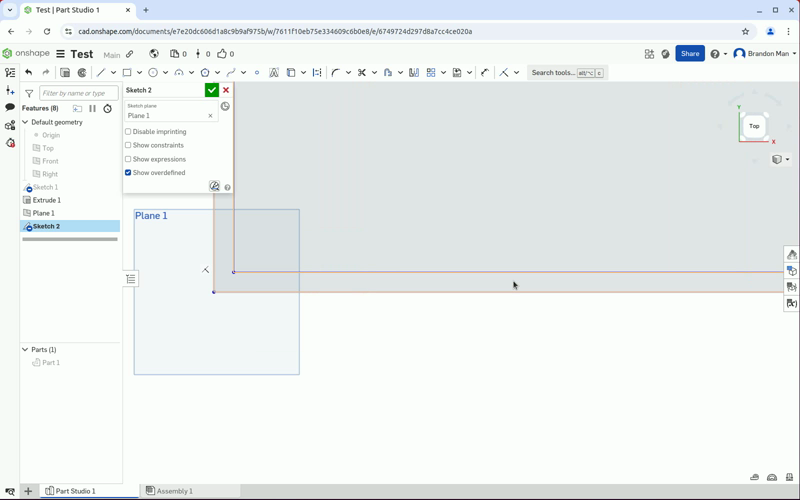
scroll(6)
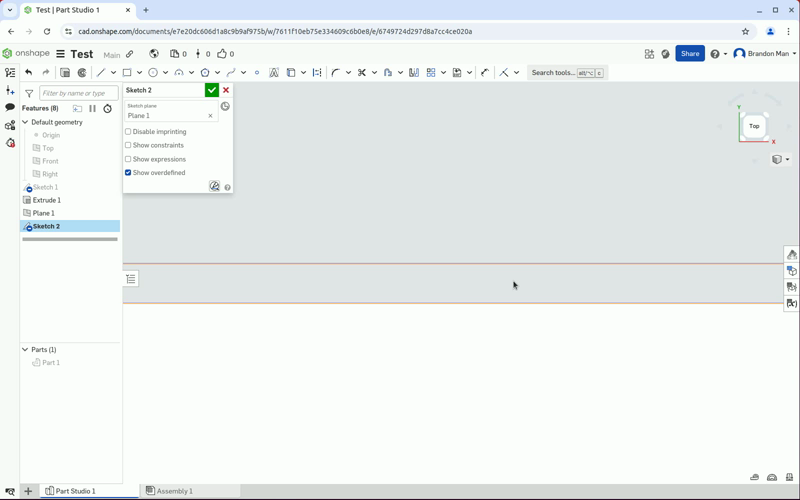
click(513, 280)
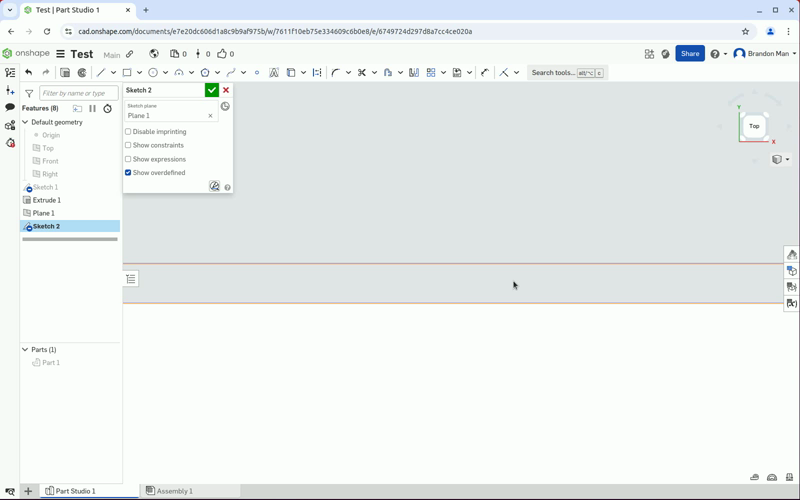
scroll(-6)
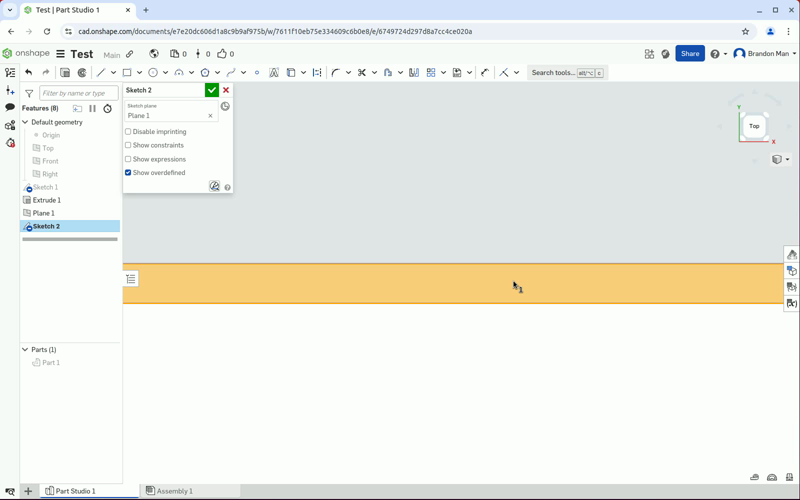
scroll(-6)
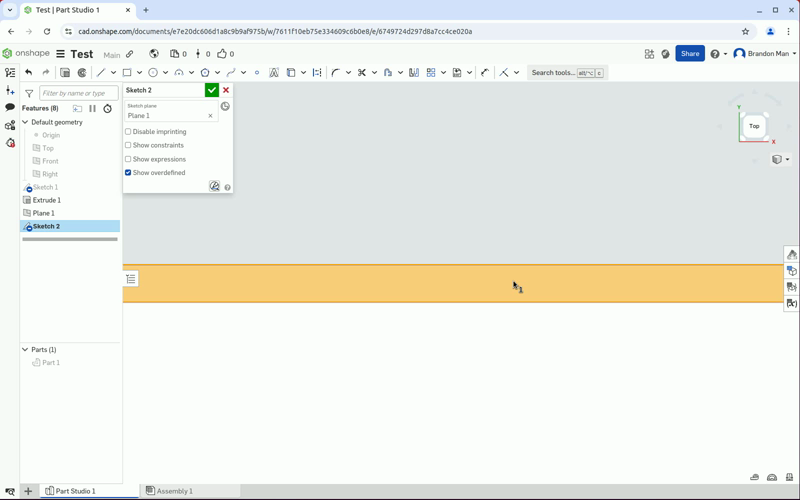
scroll(-6)
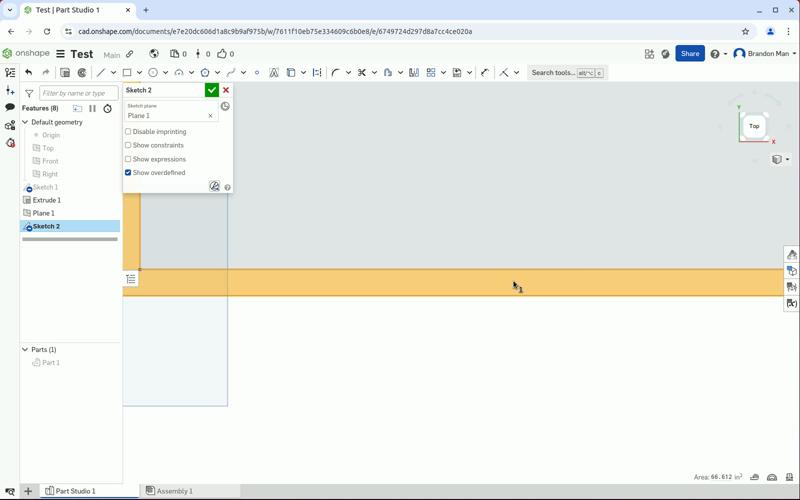
scroll(-6)
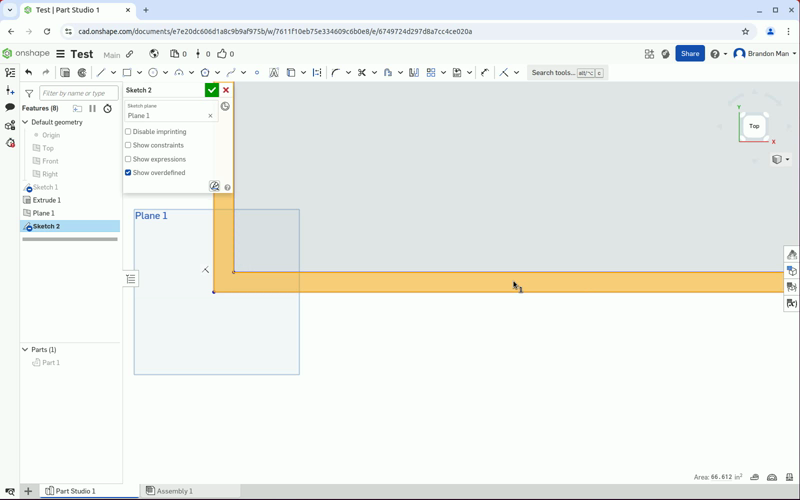
scroll(-6)
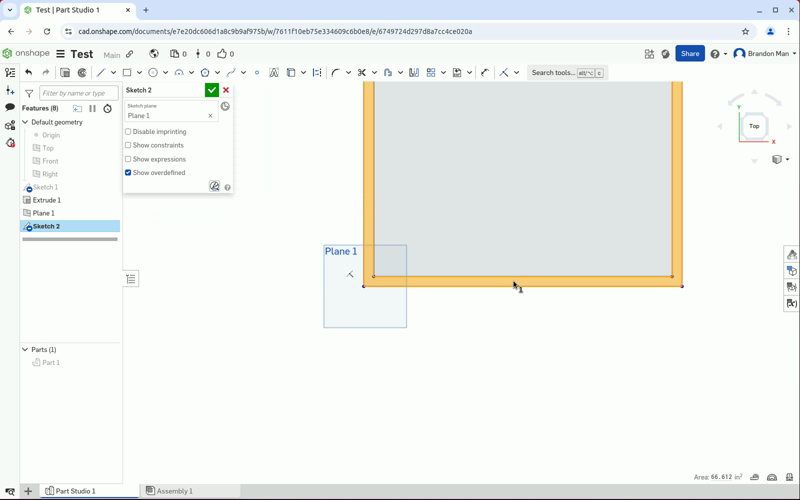
scroll(-6)
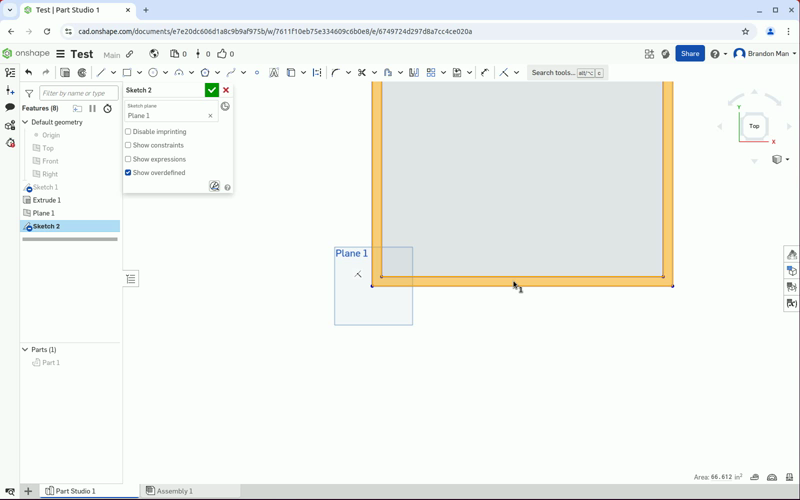
scroll(-6)
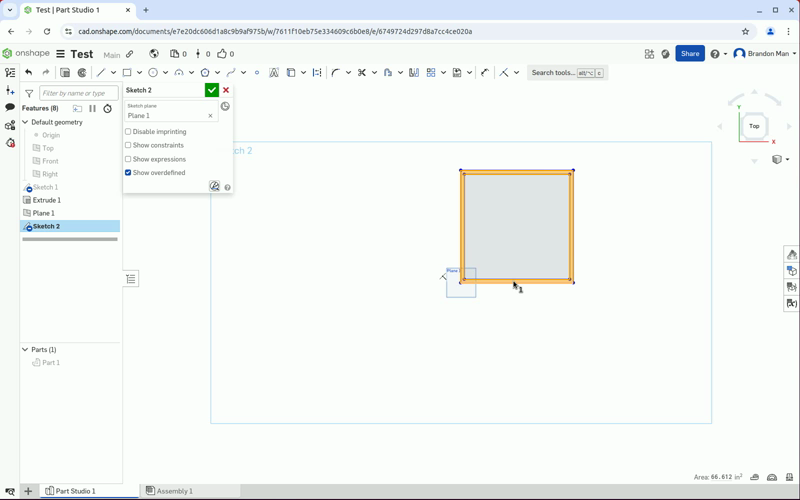
mouse_move(73, 352)
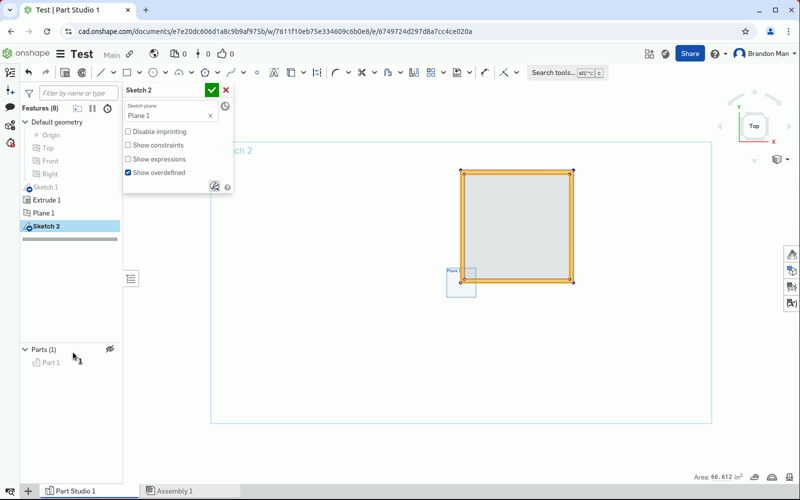
key(shift+y)
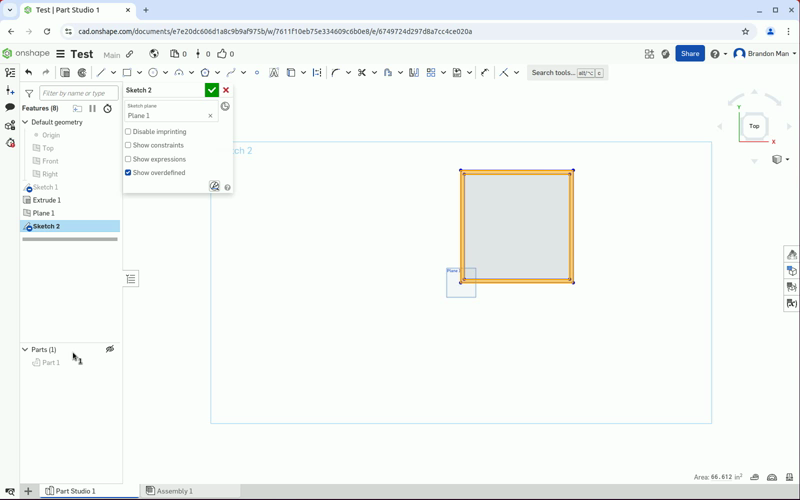
key(shift+e)
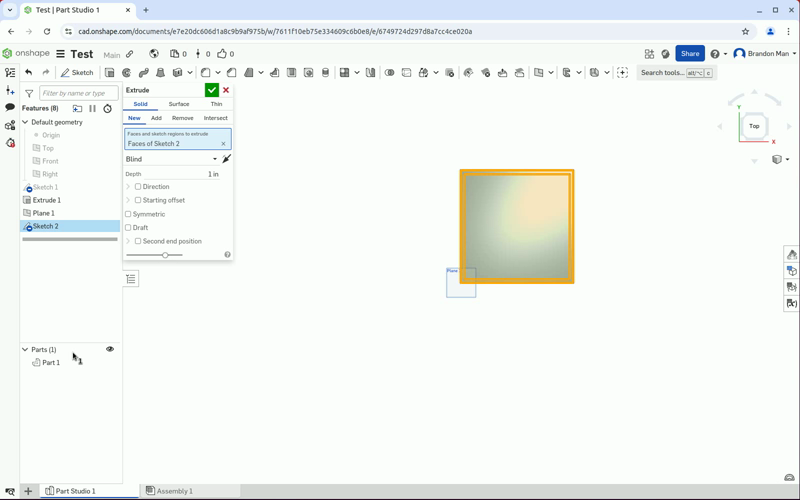
mouse_move(143, 106)
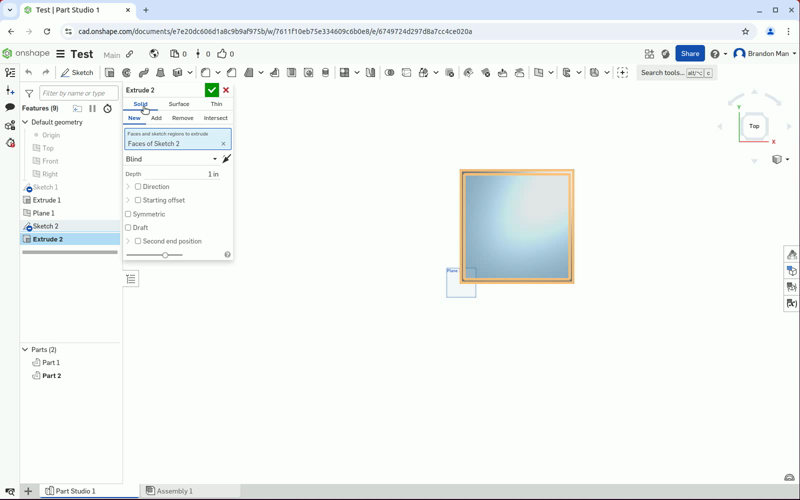
click(143, 106)
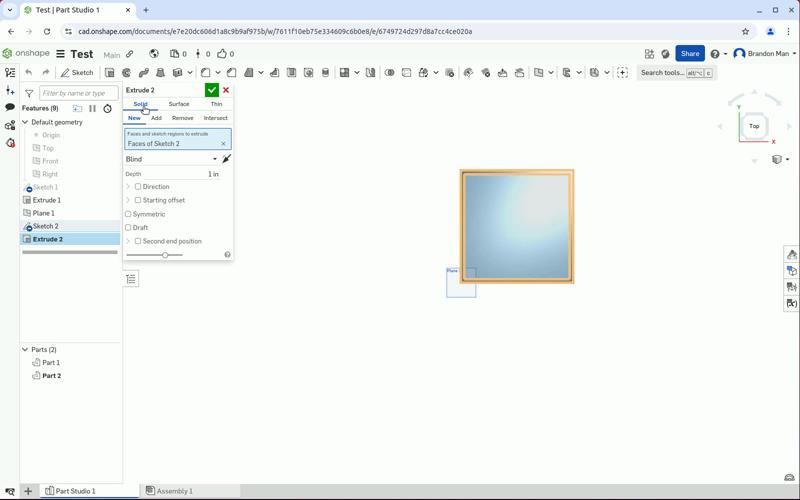
mouse_move(137, 120)
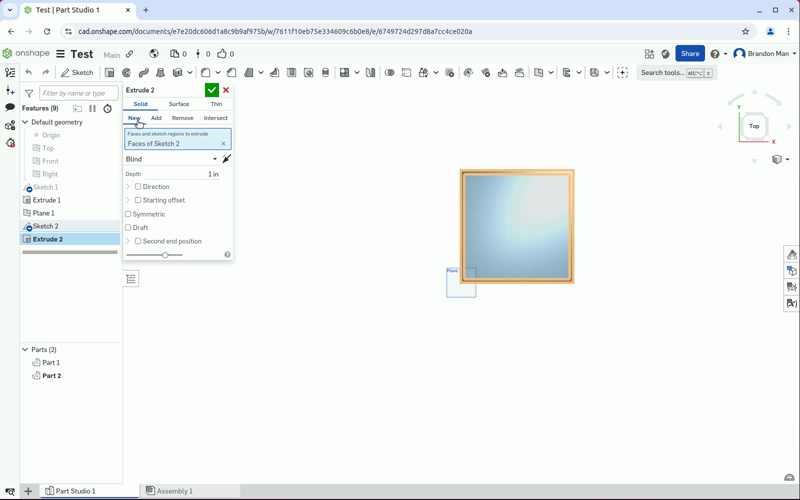
click(137, 120)
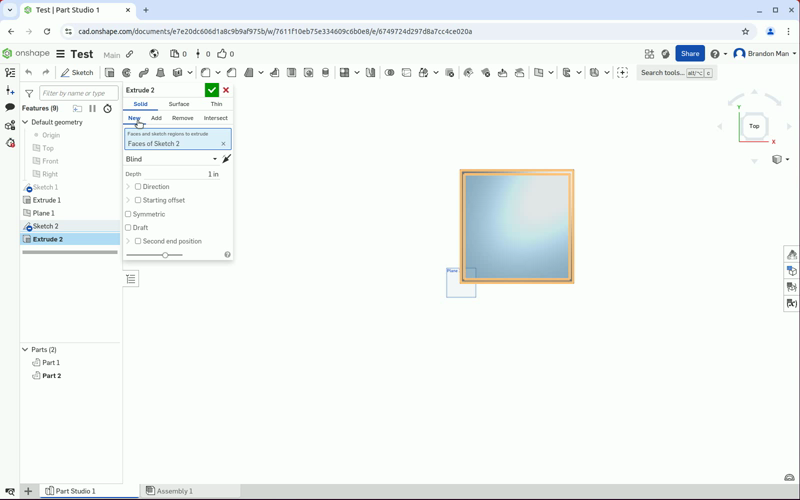
key(tab, 4)
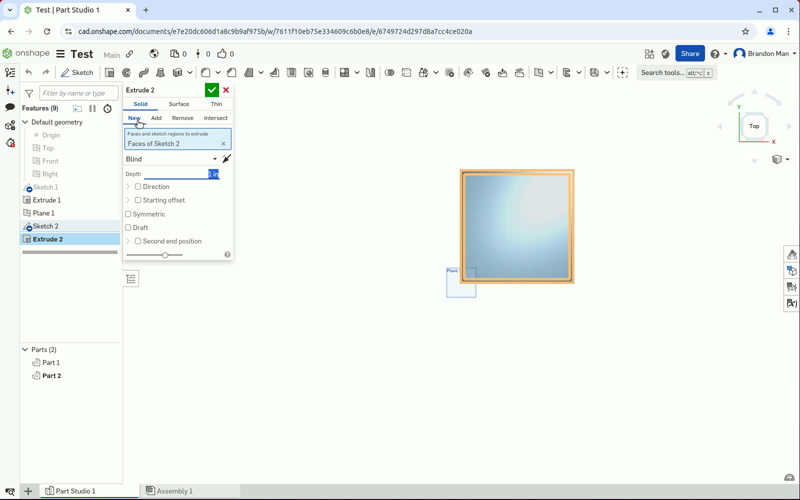
text(6.499)
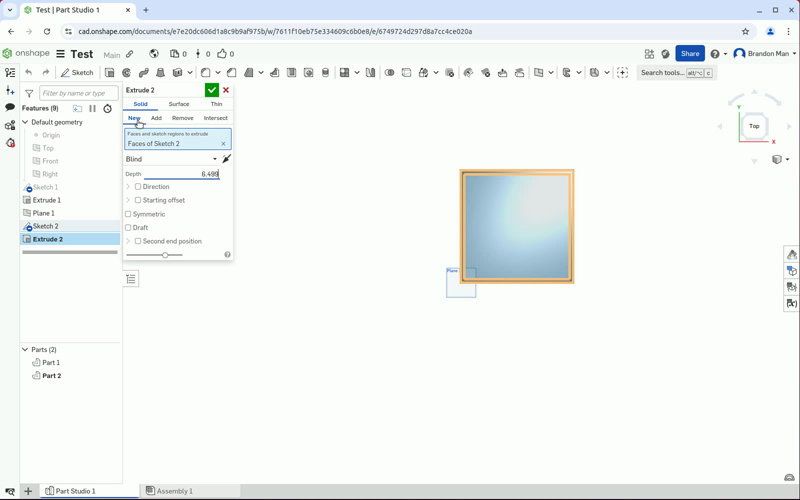
key(enter)
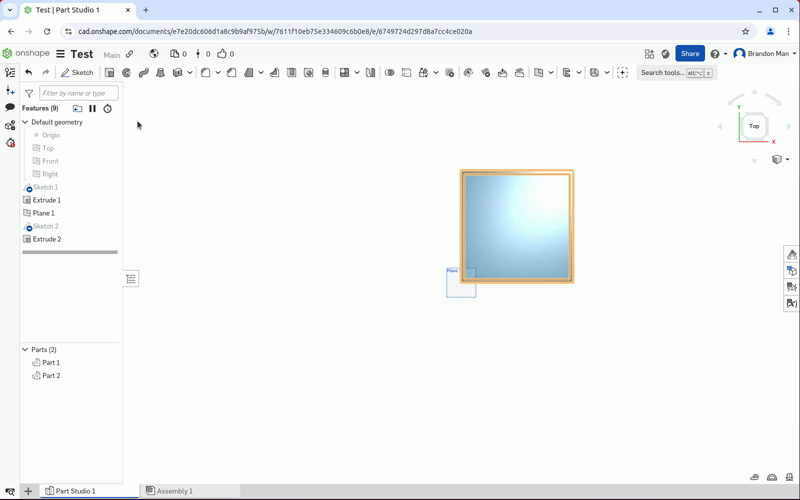
key(shift+h)
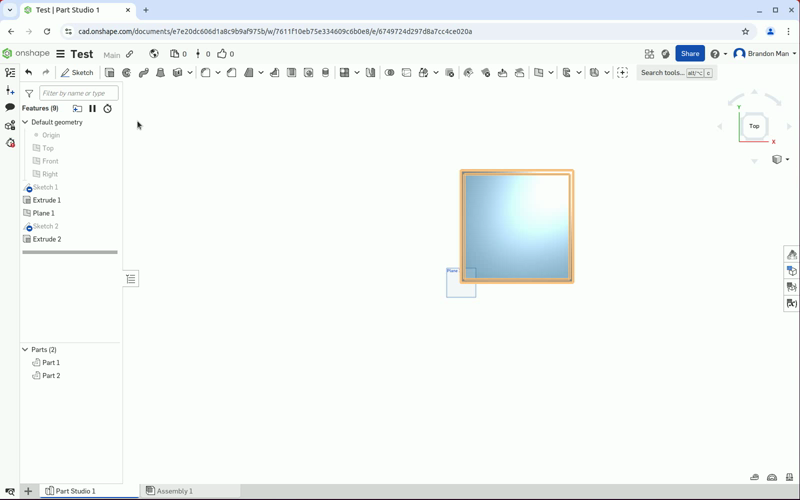
key(shift+h)
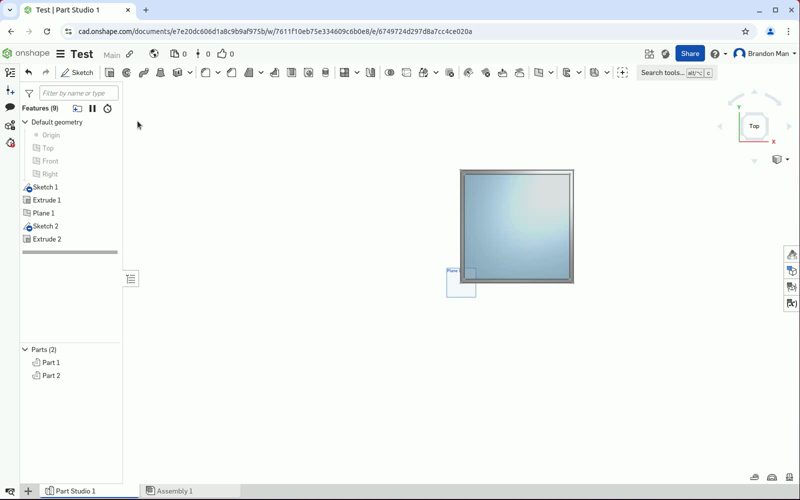
key(shift+7)
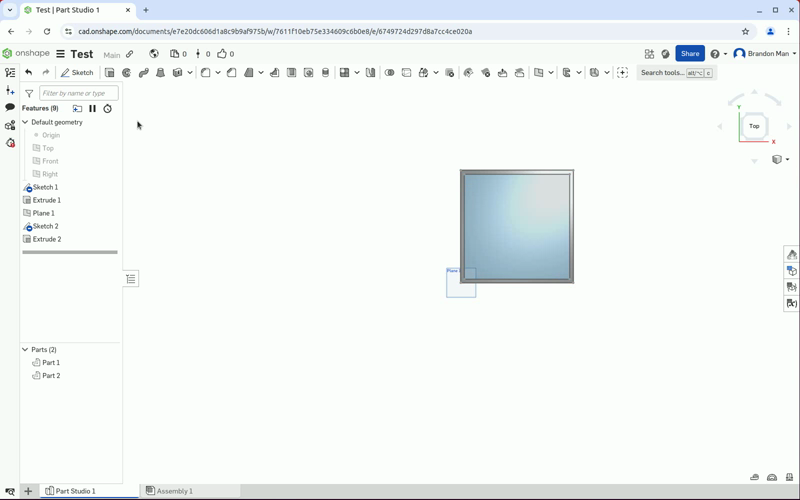
key(up, 3)
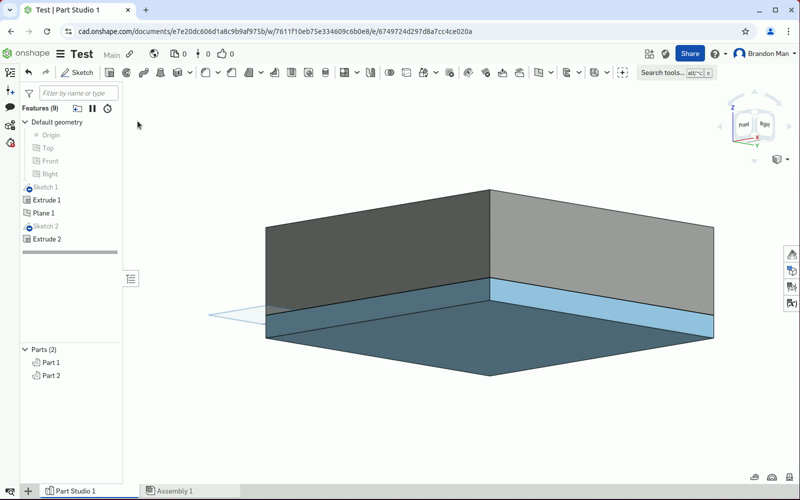
key(left, 3)
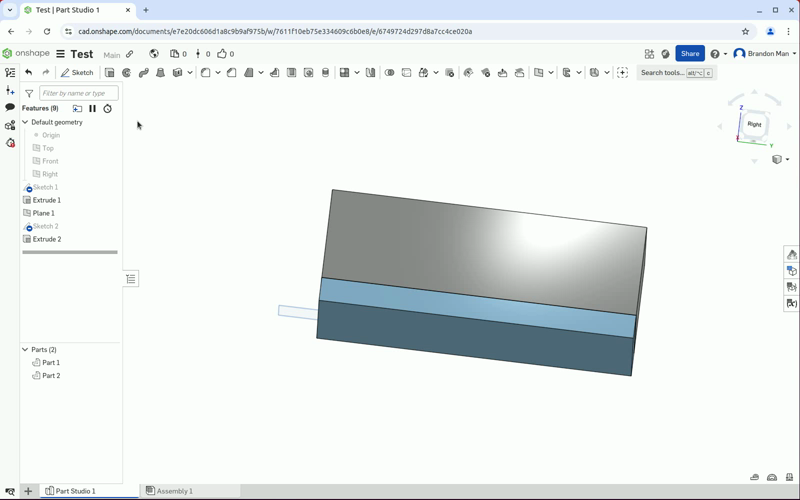
key(right, 3)
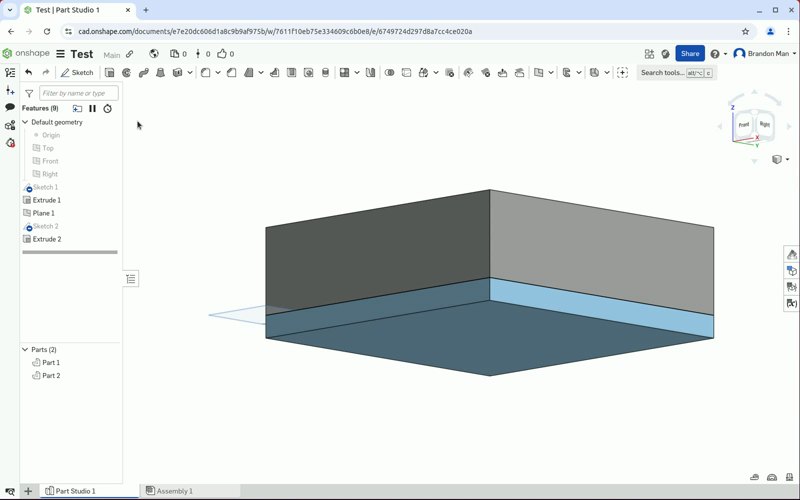
key(down, 3)
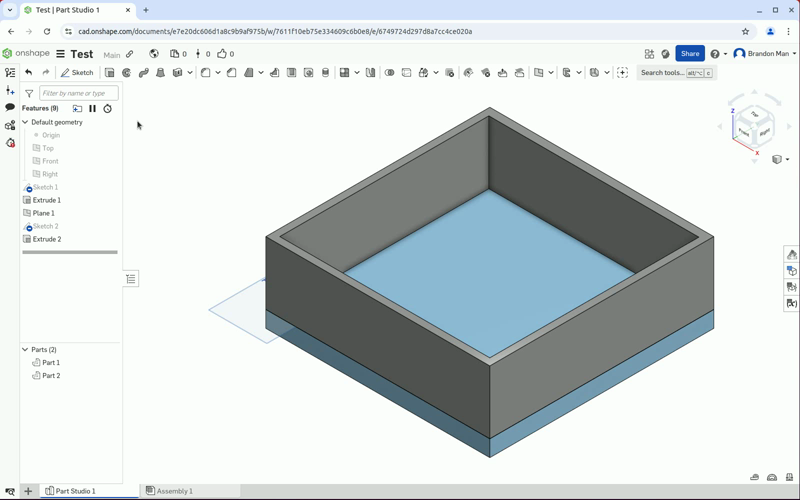
mouse_move(73, 189)
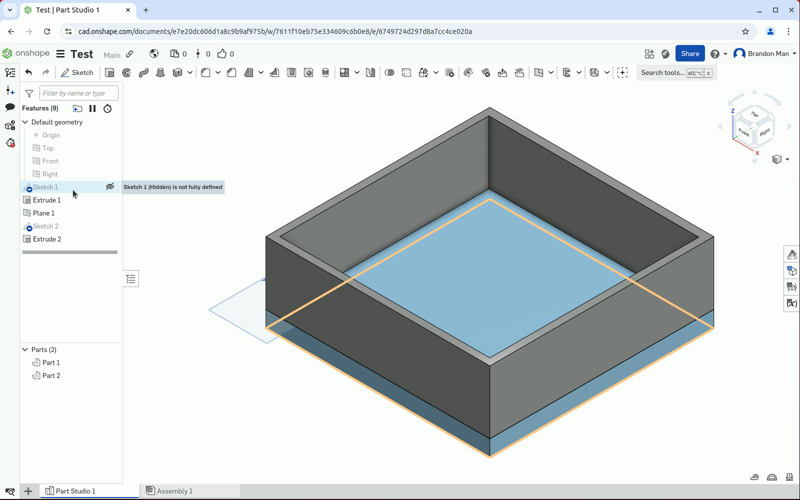
click(73, 189)